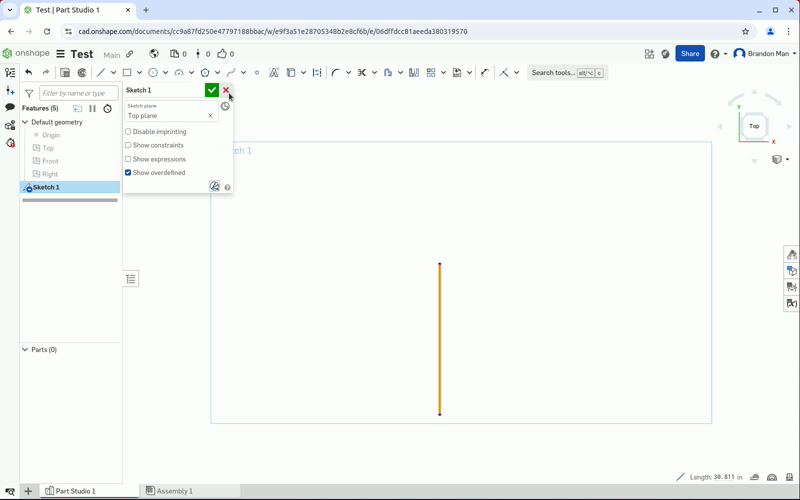
key(shift+h)
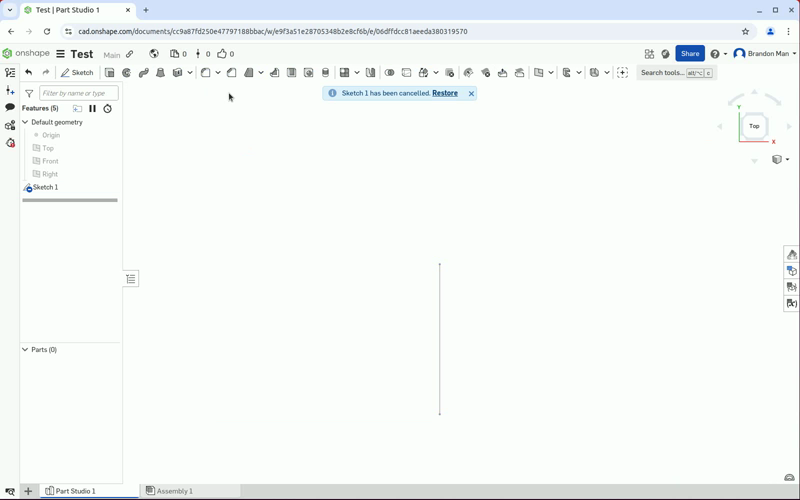
key(shift+s)
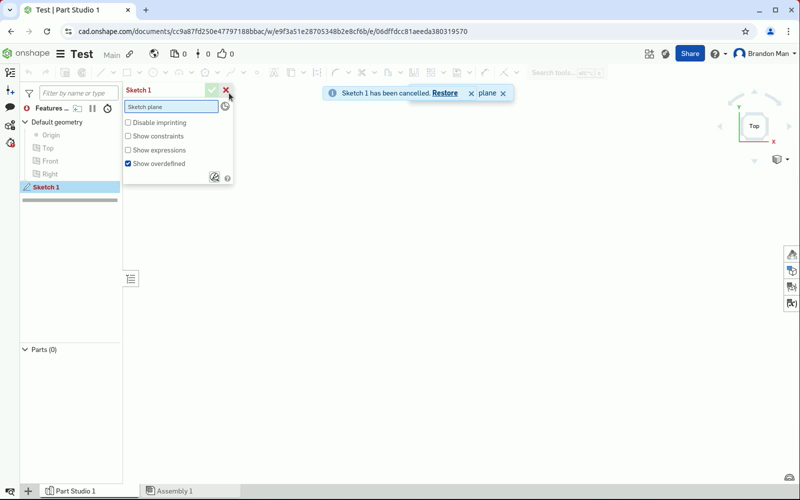
mouse_move(73, 150)
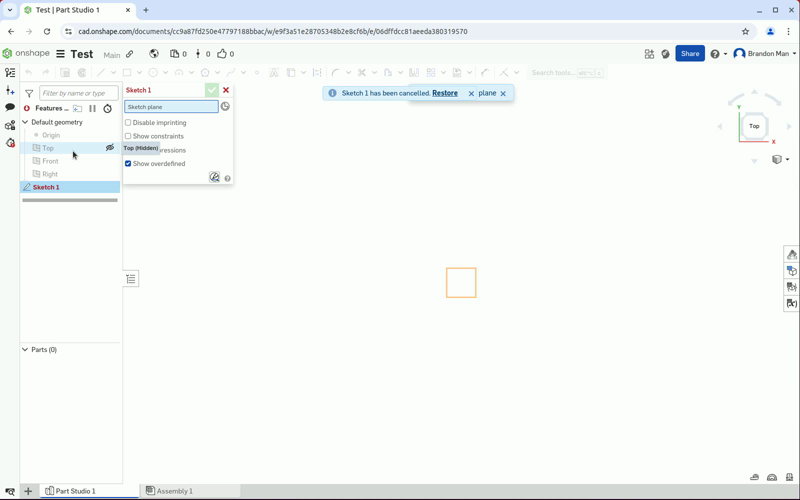
click(73, 150)
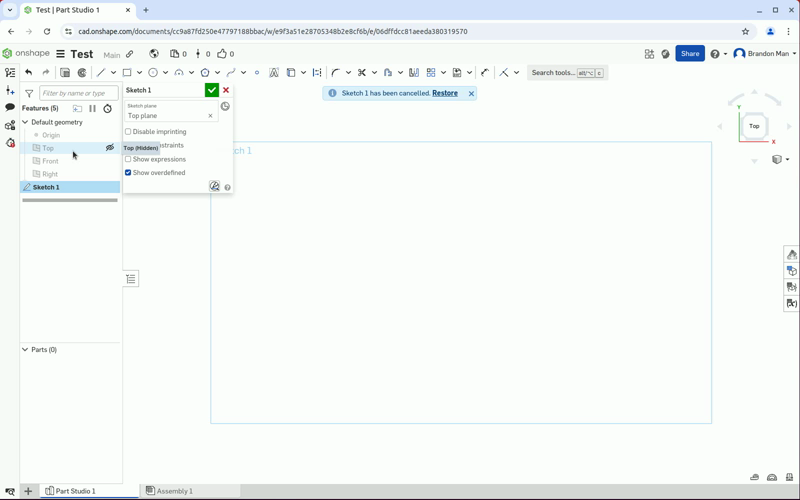
mouse_move(73, 352)
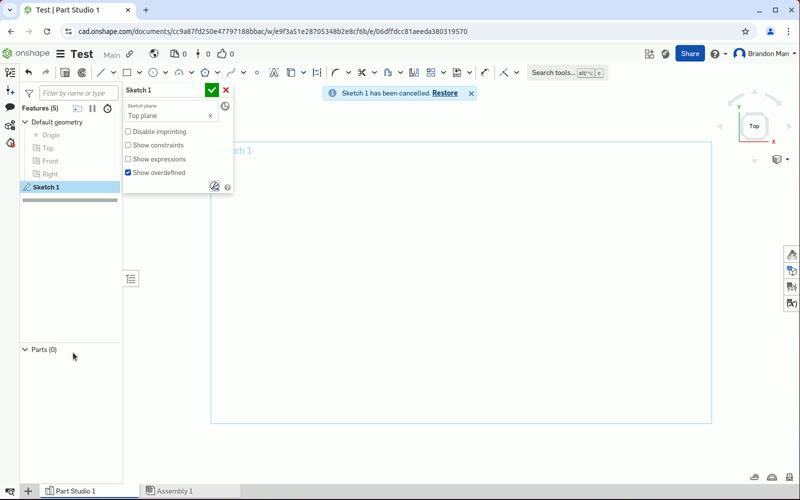
key(y)
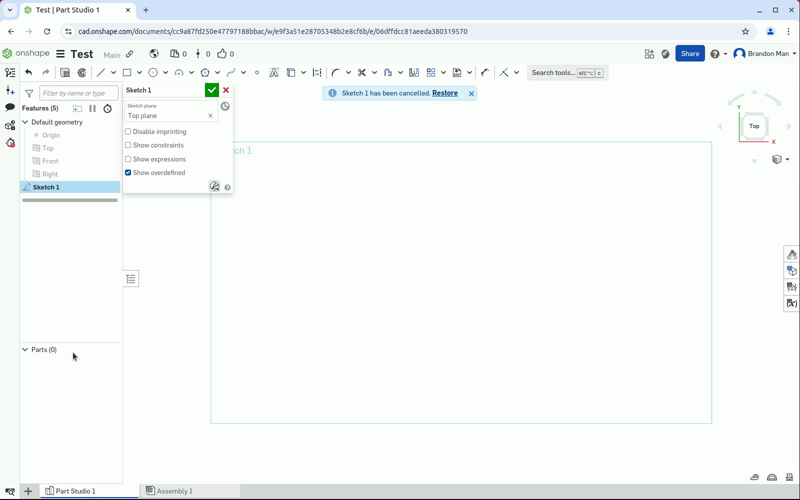
key(l)
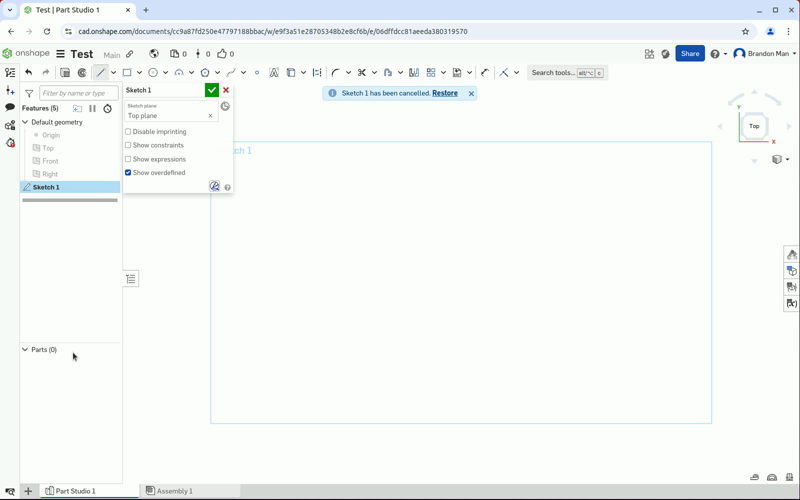
key_down(shift)
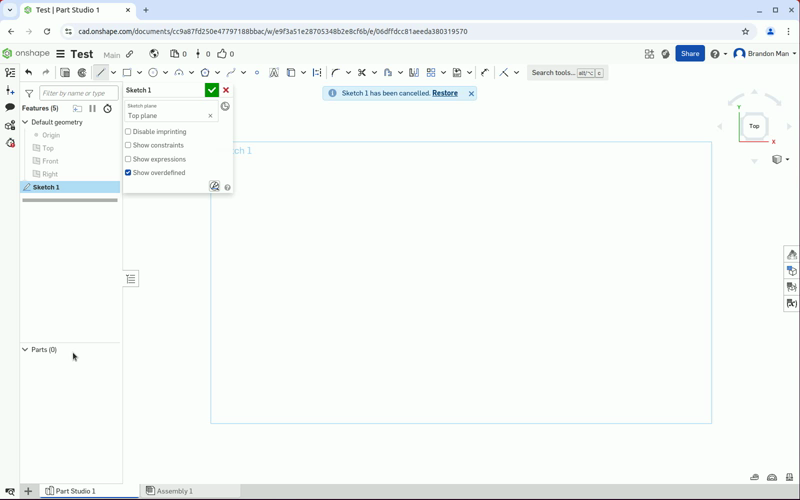
mouse_move(349, 282)
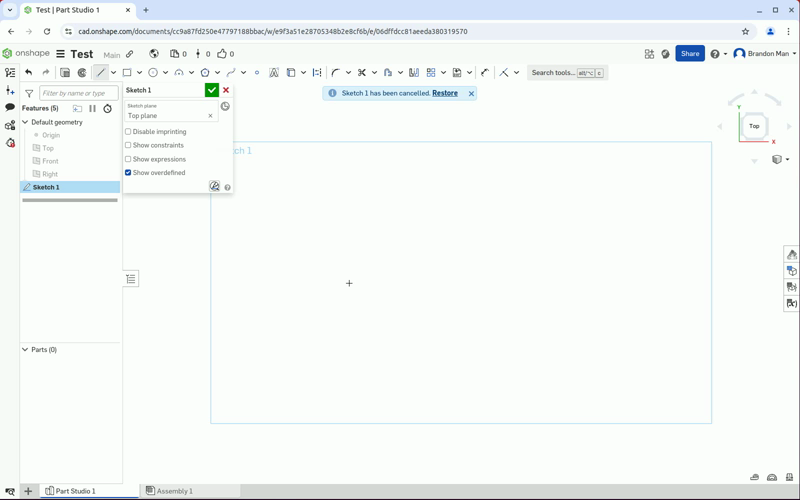
click(349, 282)
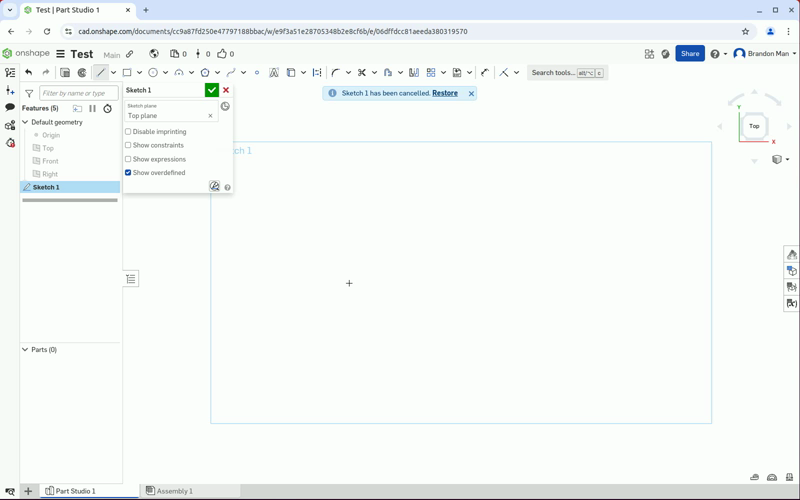
key_up(shift)
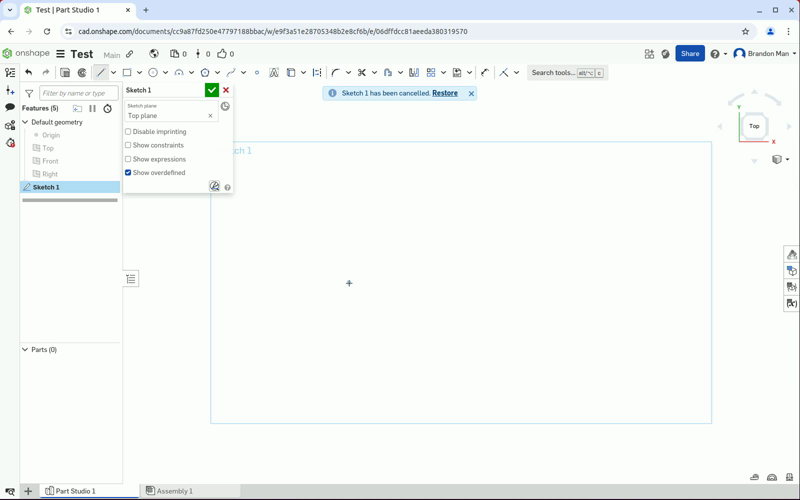
key_down(shift)
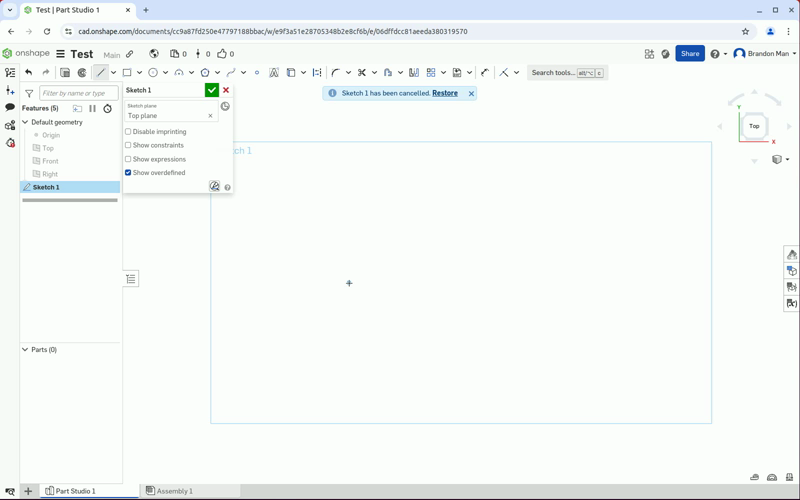
mouse_move(405, 378)
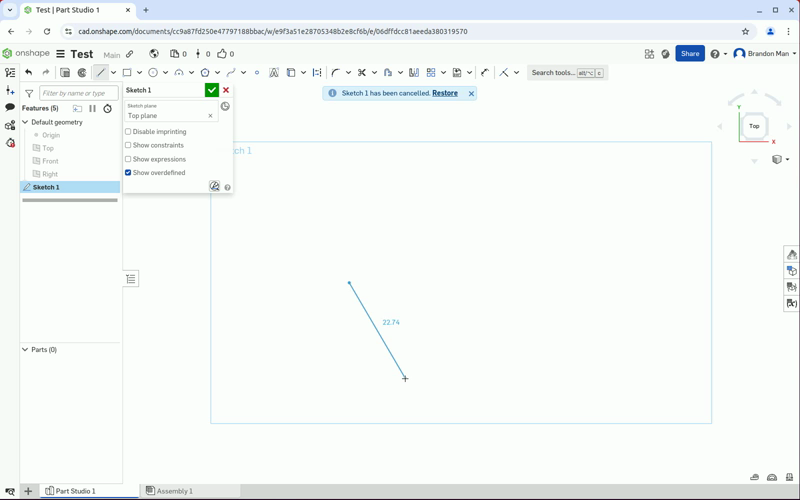
click(405, 378)
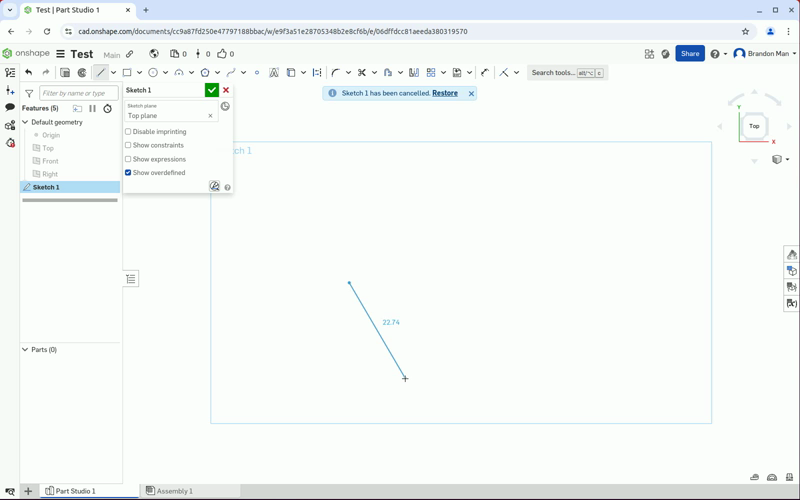
key_up(shift)
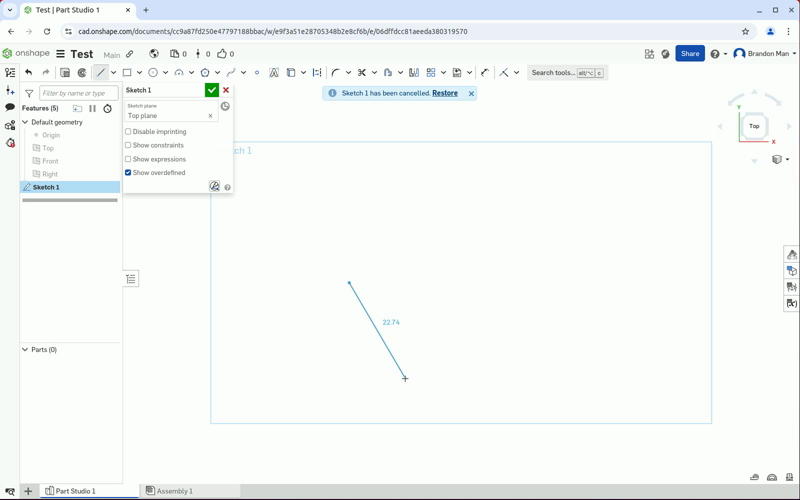
key_down(shift)
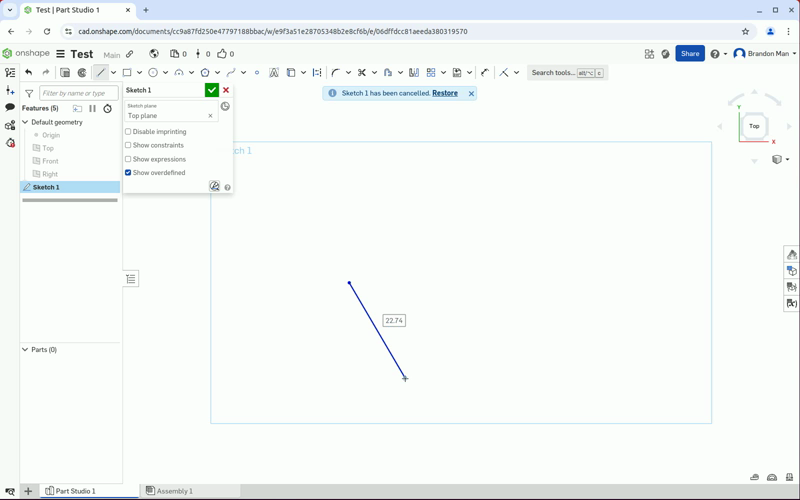
mouse_move(514, 378)
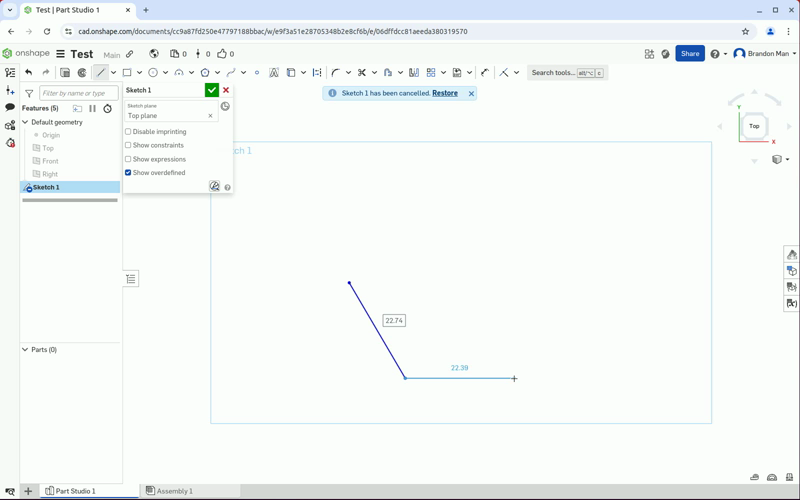
click(514, 378)
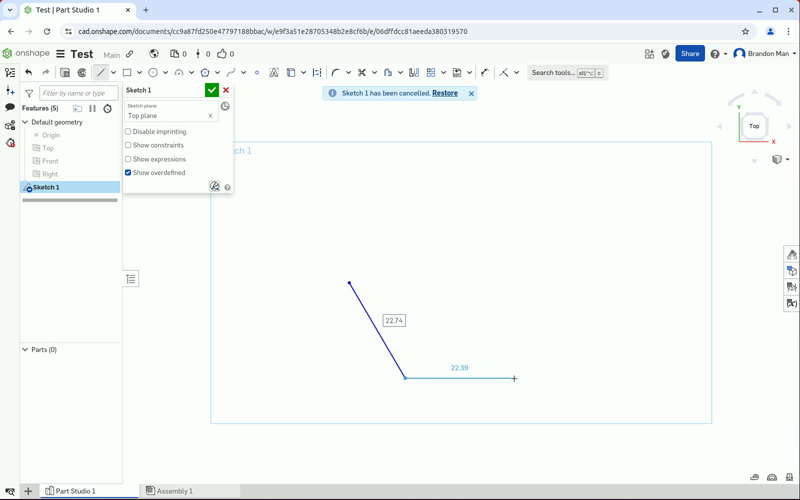
key_up(shift)
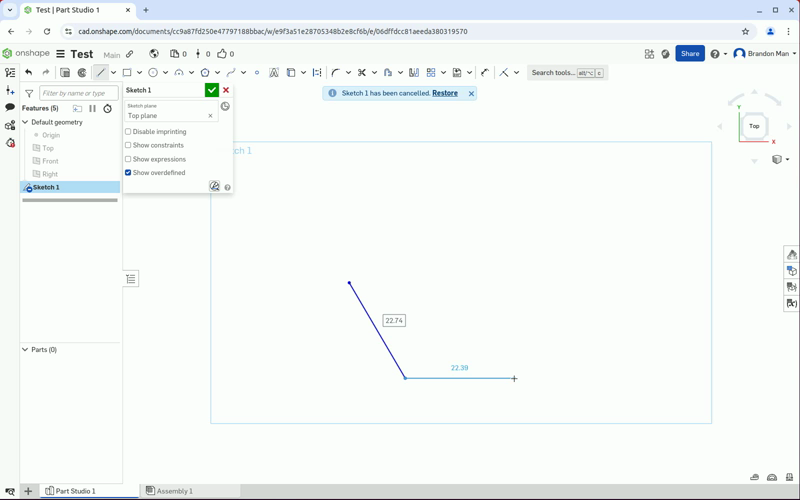
key_down(shift)
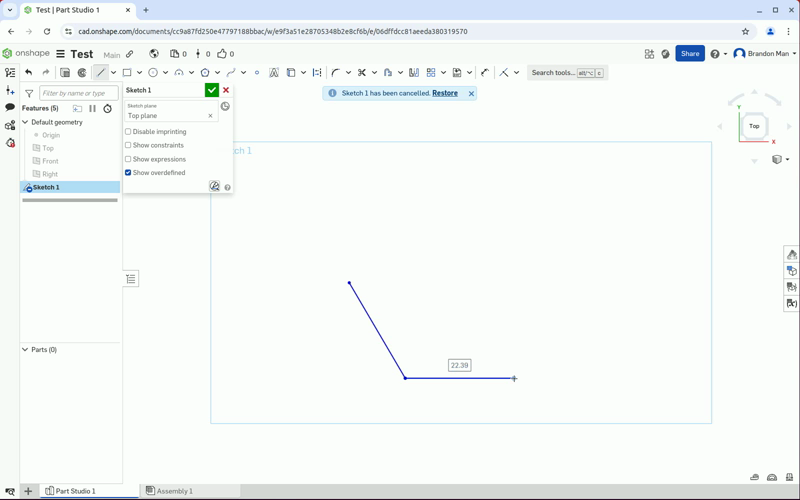
mouse_move(569, 282)
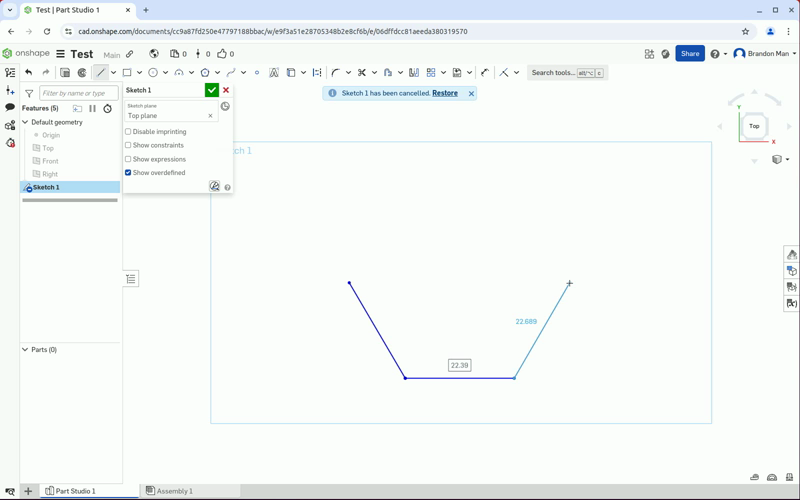
click(569, 282)
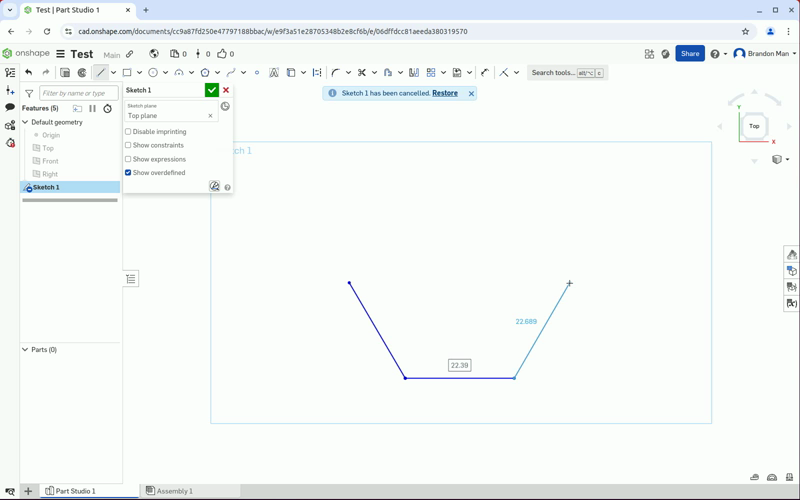
key_up(shift)
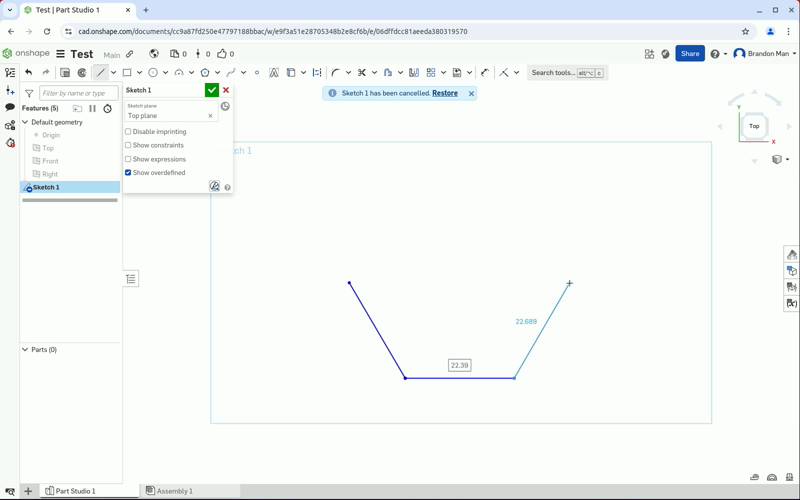
key_down(shift)
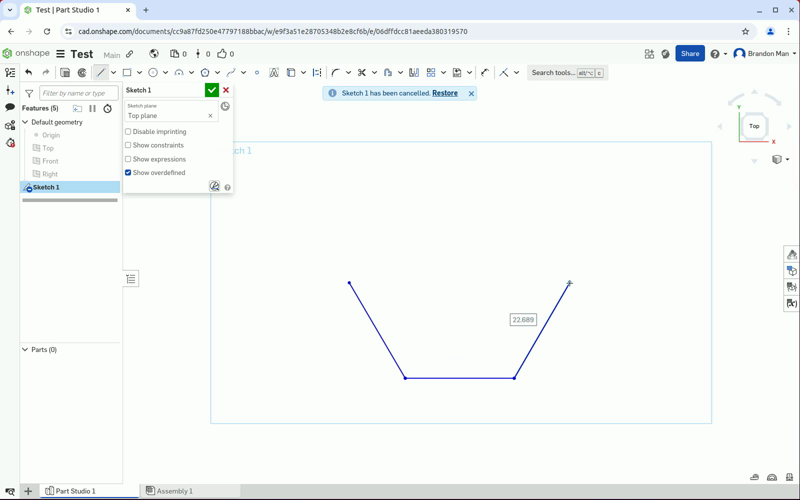
mouse_move(514, 187)
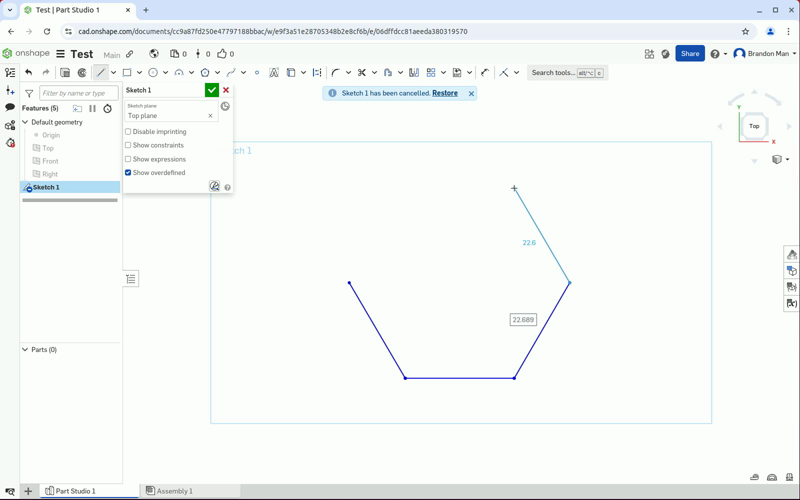
click(514, 187)
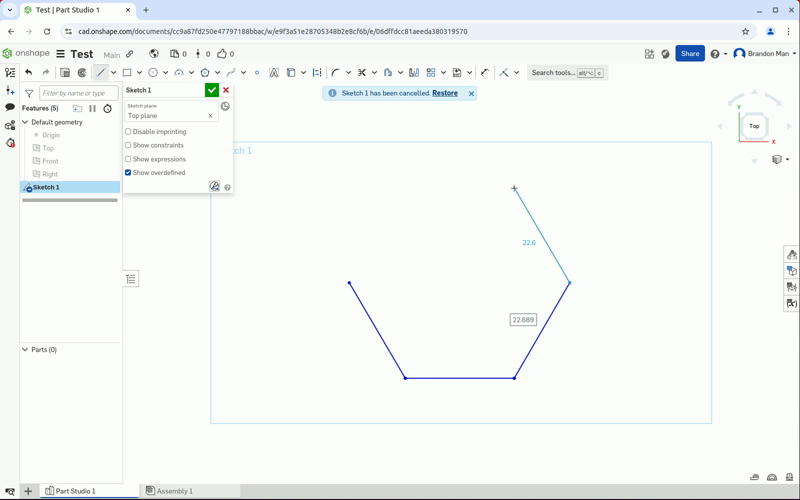
key_up(shift)
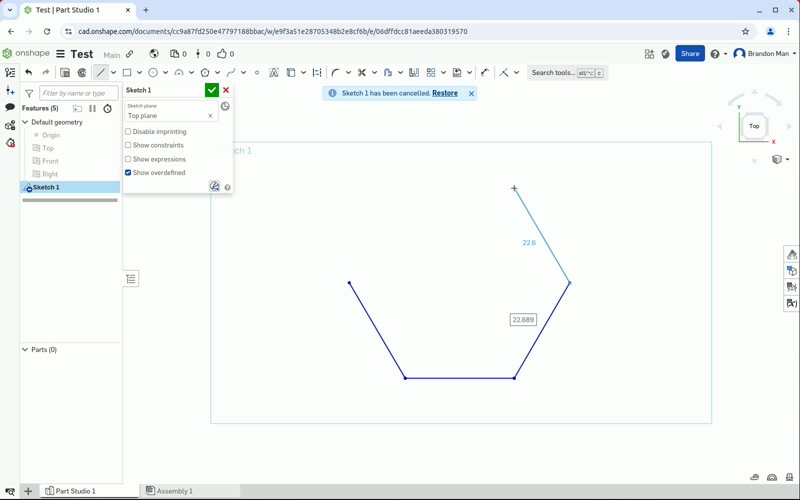
key_down(shift)
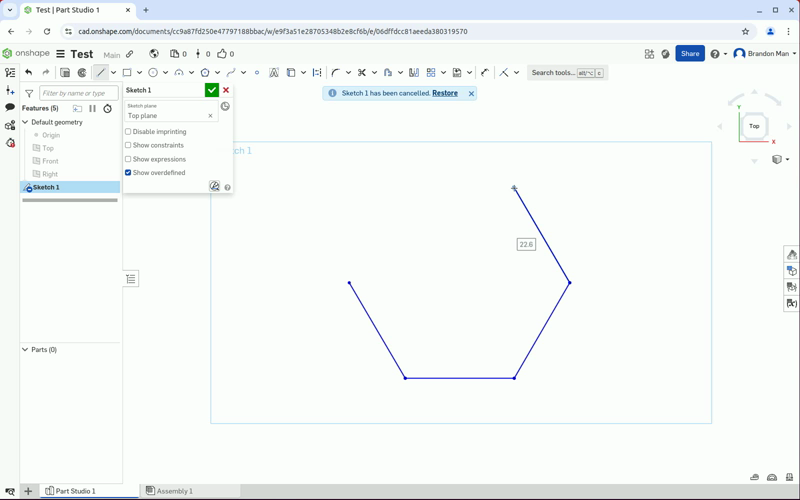
mouse_move(405, 187)
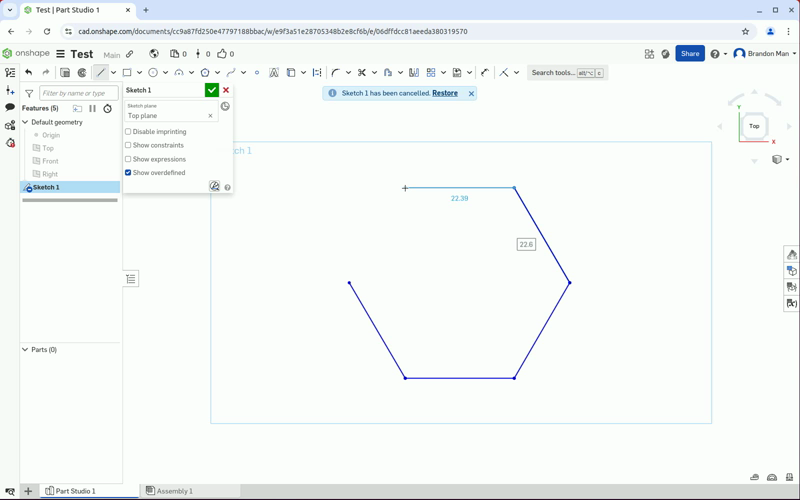
click(405, 187)
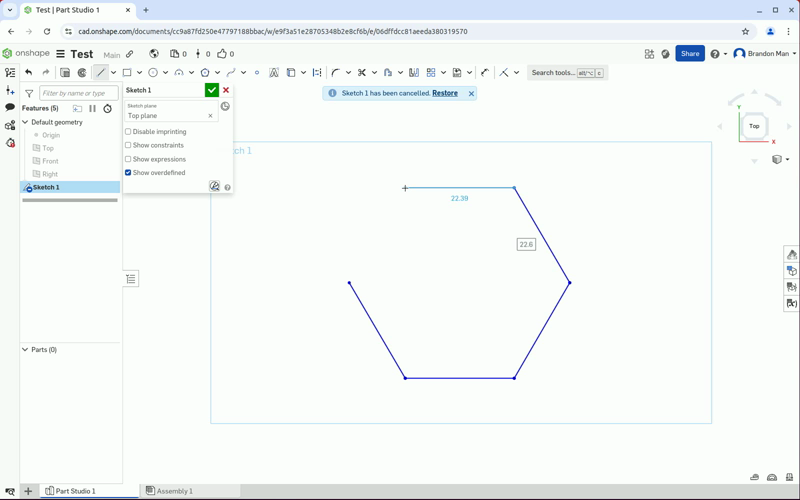
key_up(shift)
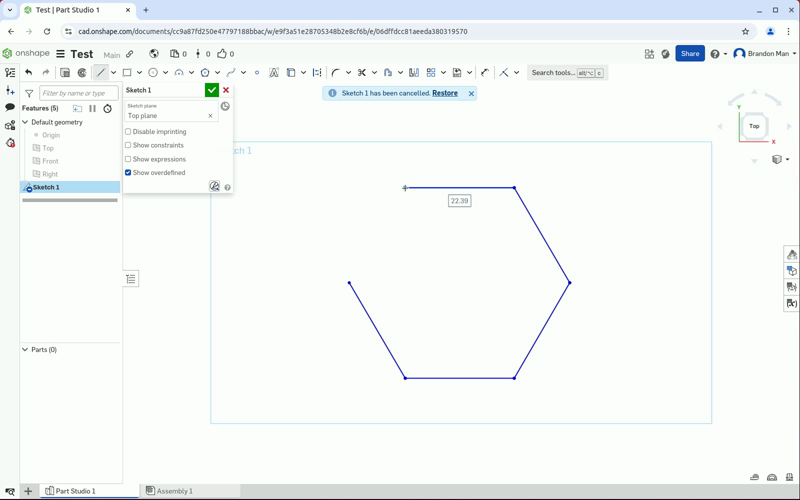
key_down(shift)
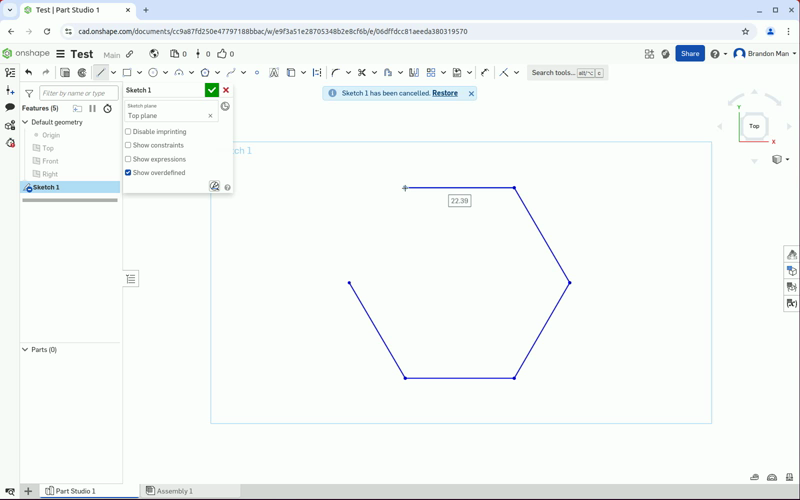
mouse_move(349, 282)
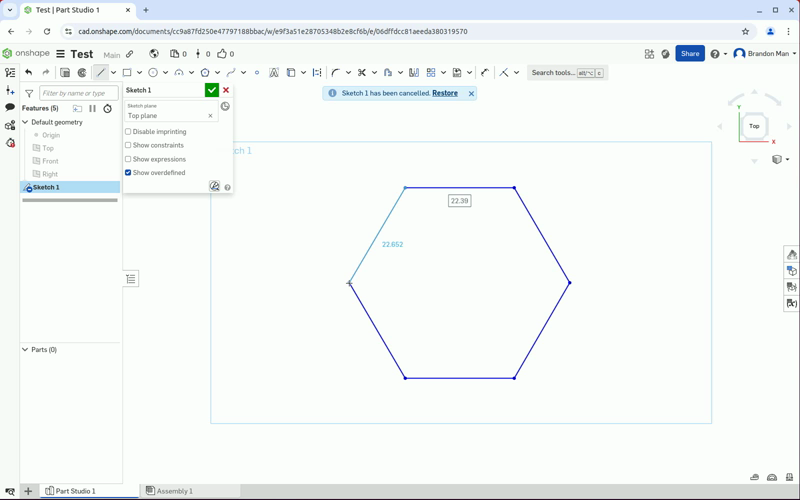
key_up(shift)
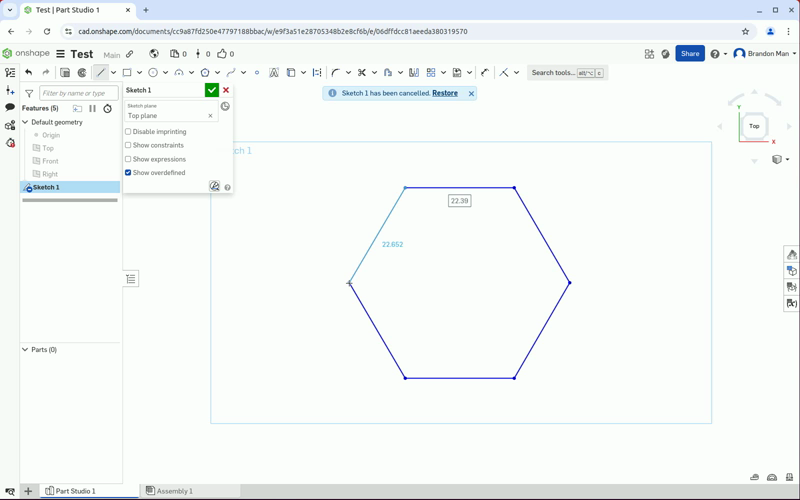
click(349, 282)
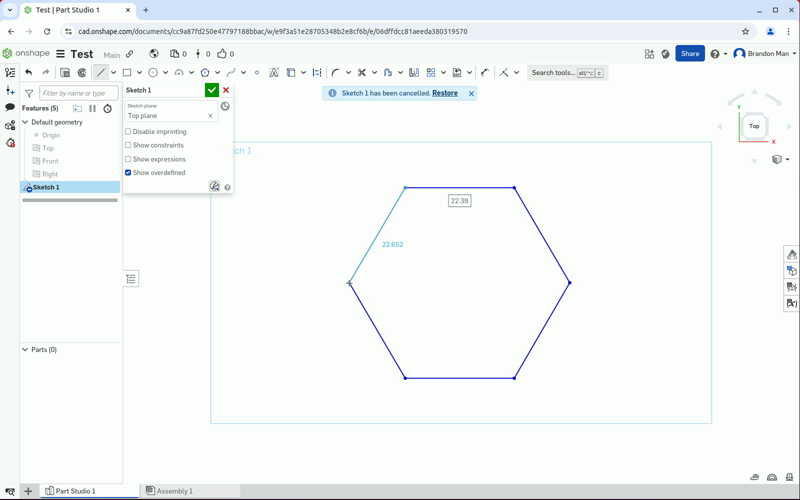
key(esc)
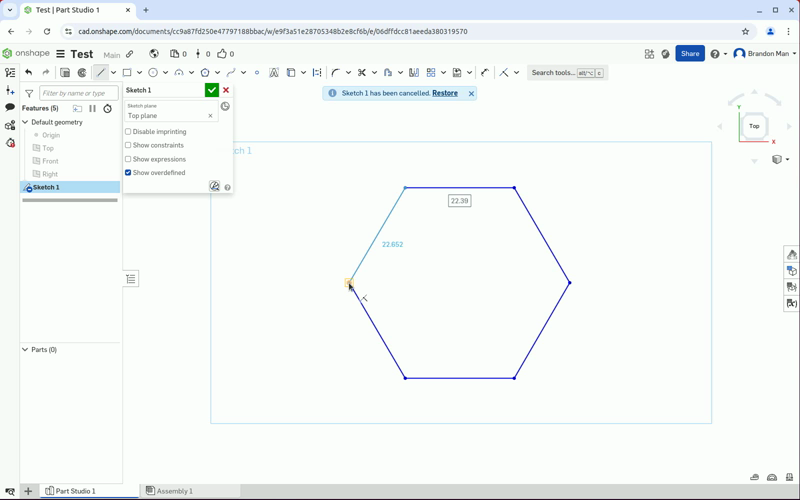
mouse_move(393, 292)
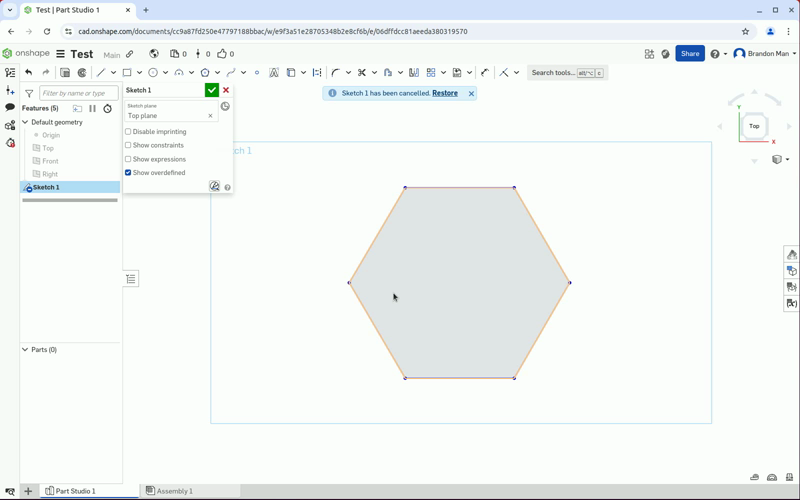
click(393, 292)
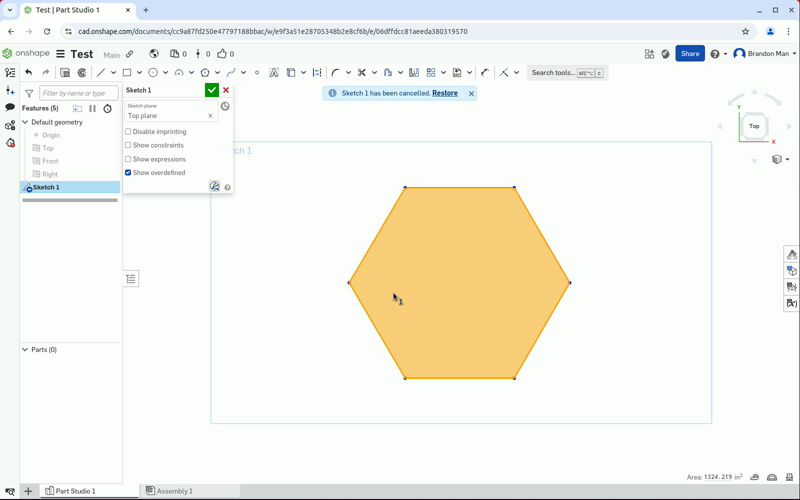
mouse_move(73, 352)
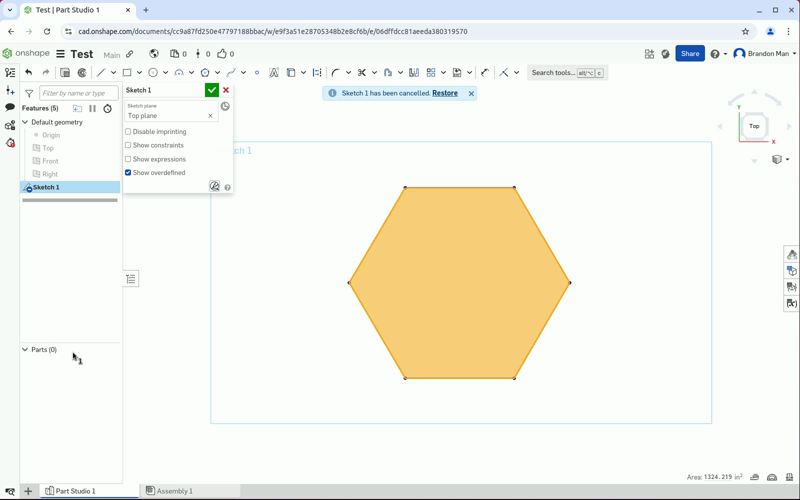
key(shift+y)
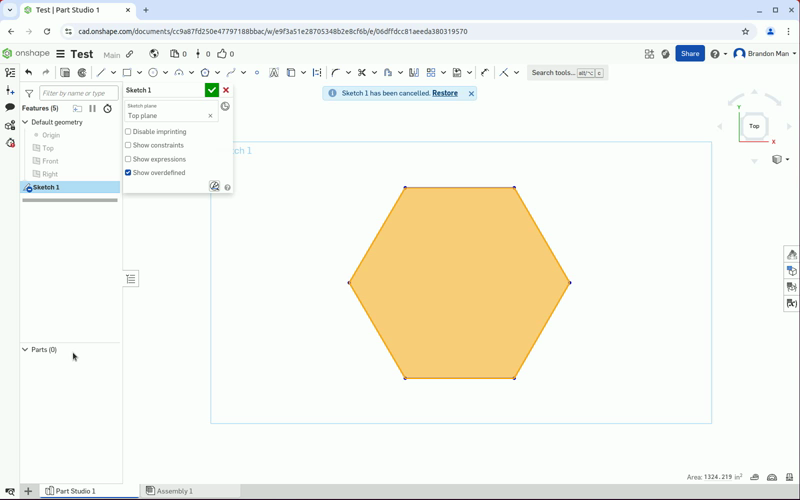
key(shift+e)
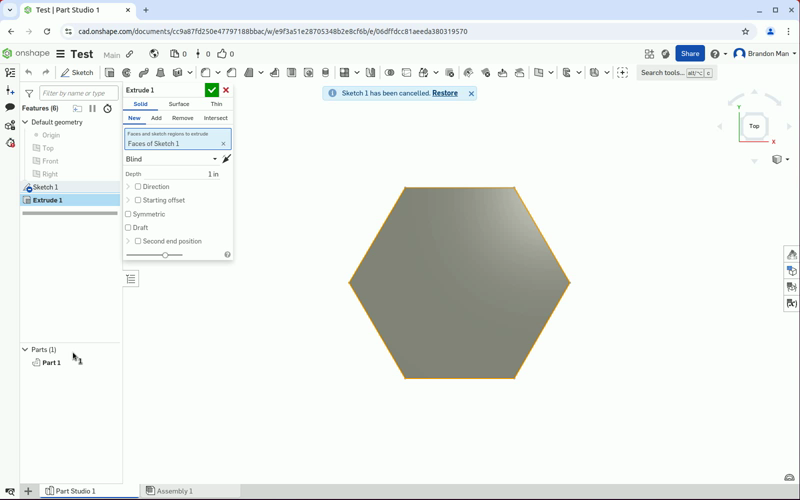
mouse_move(143, 106)
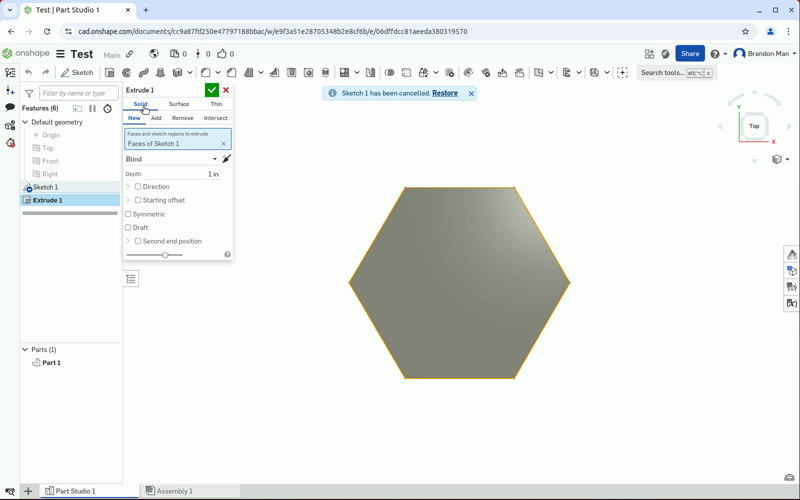
click(143, 106)
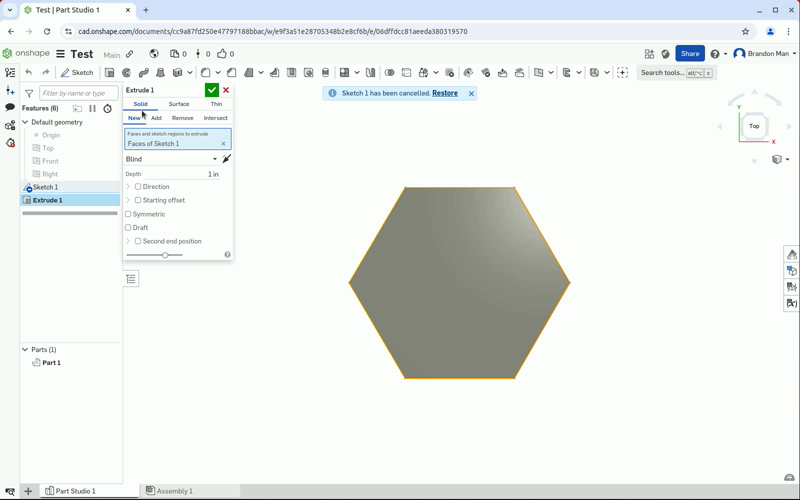
mouse_move(137, 120)
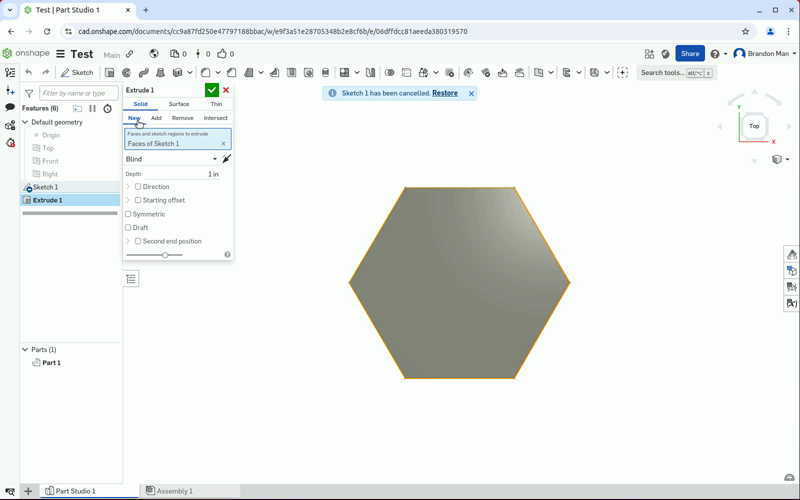
click(137, 120)
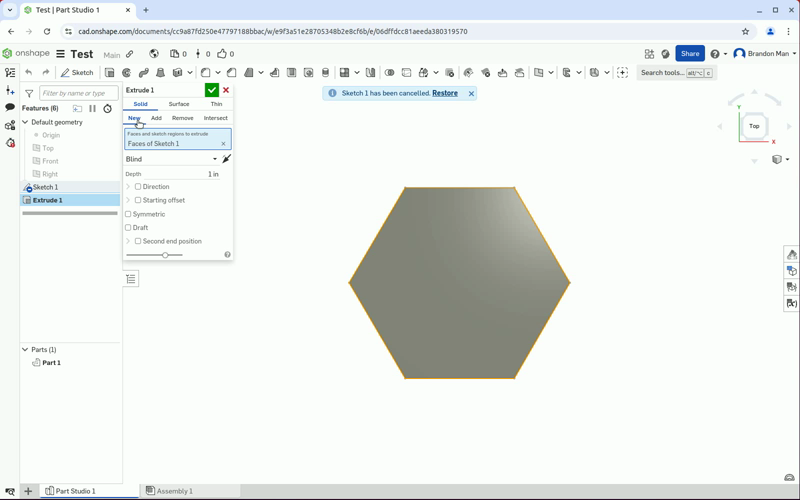
key(tab, 4)
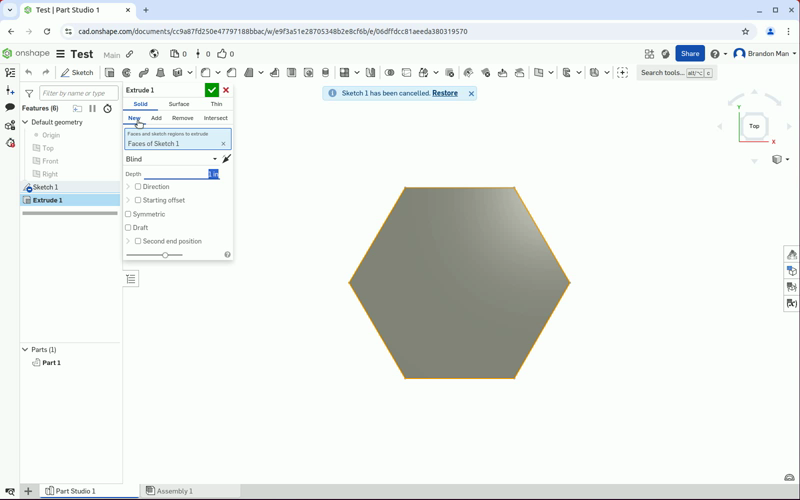
text(15.405)
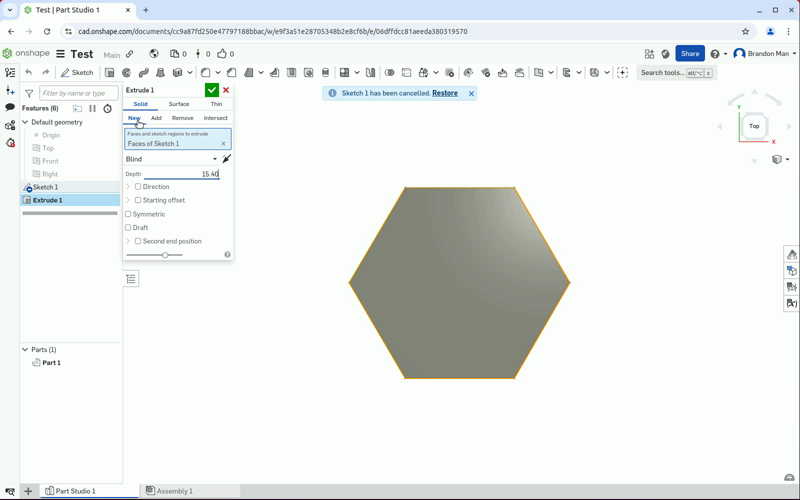
key(enter)
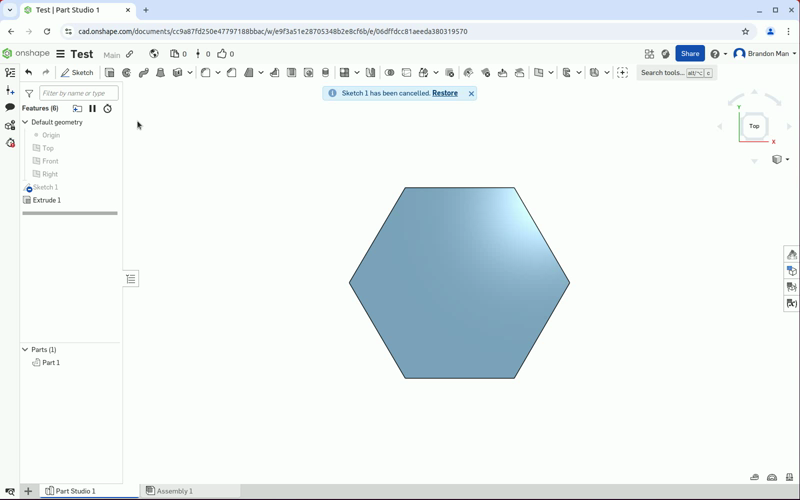
key(shift+h)
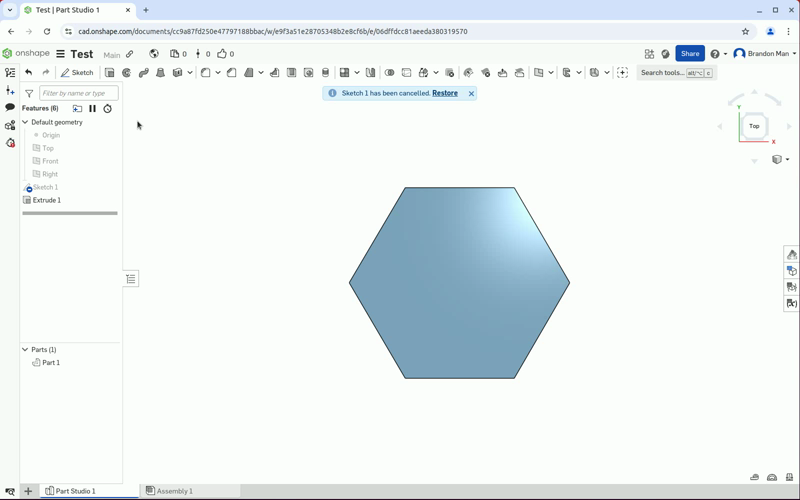
key(shift+h)
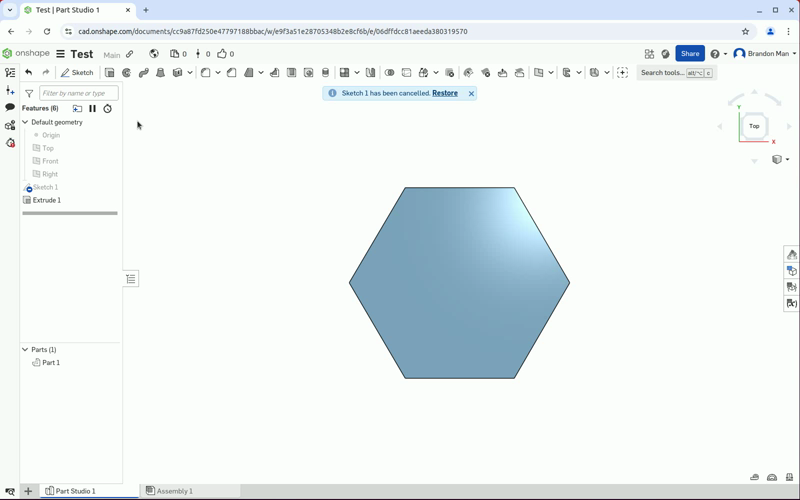
mouse_move(73, 189)
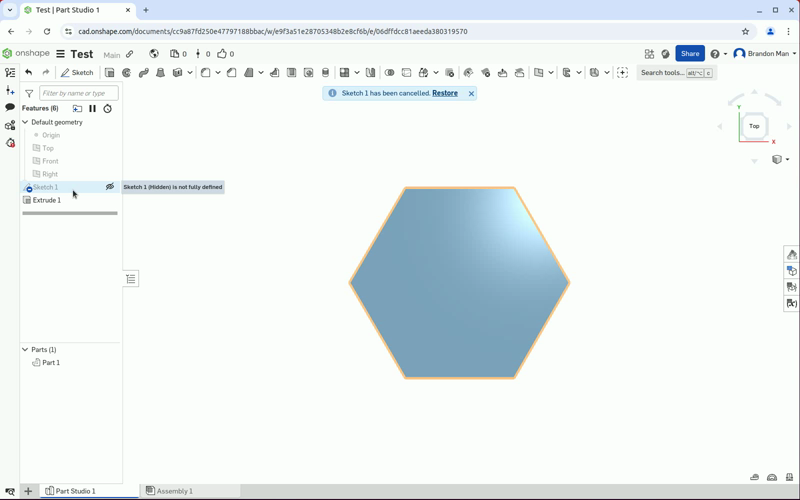
click(73, 189)
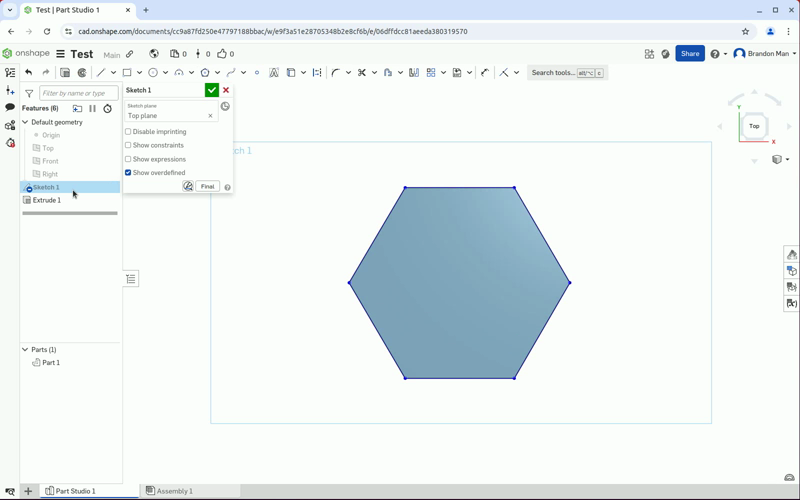
mouse_move(229, 92)
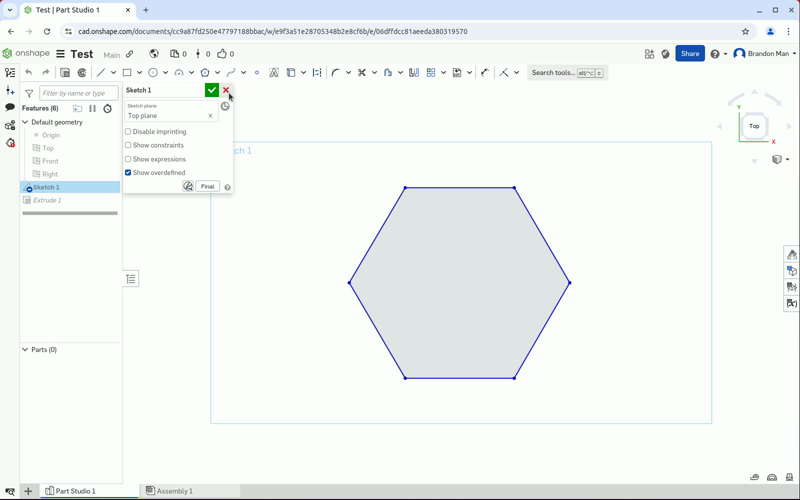
click(229, 92)
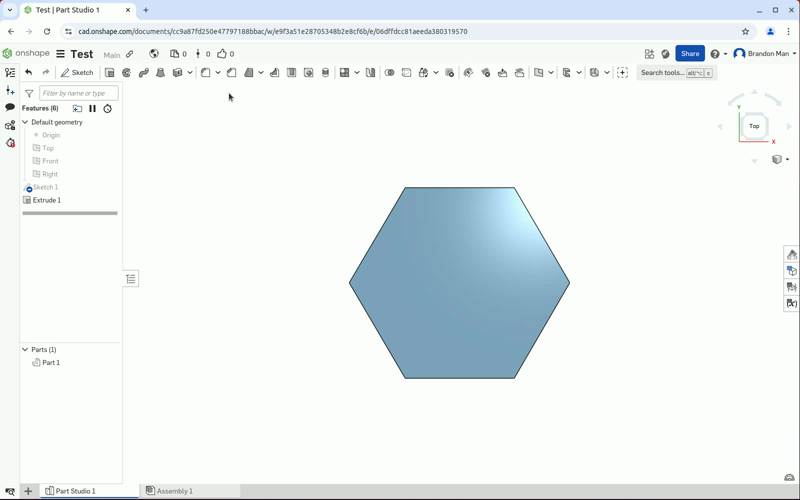
mouse_move(541, 75)
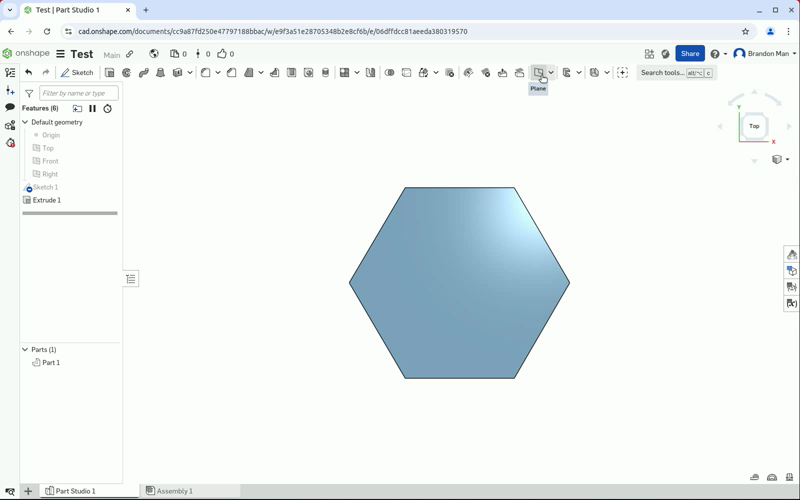
click(541, 75)
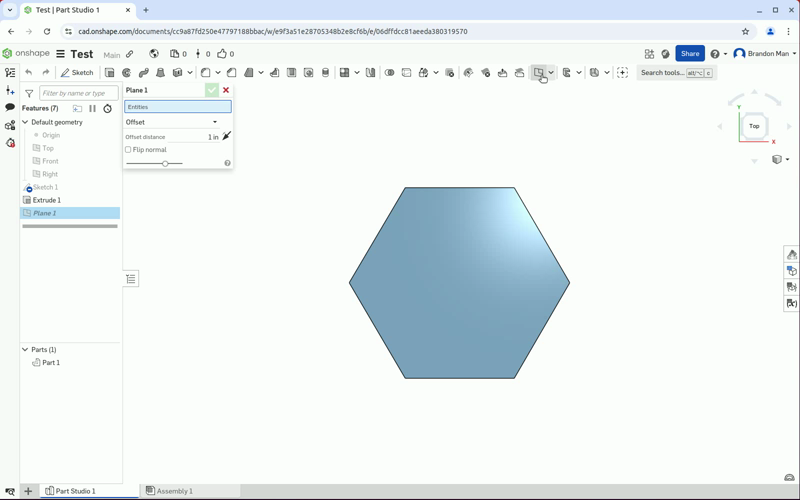
mouse_move(73, 150)
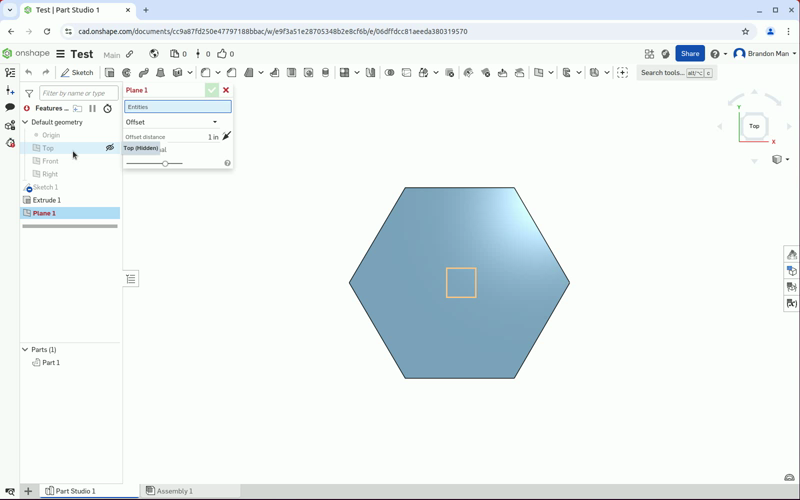
click(73, 150)
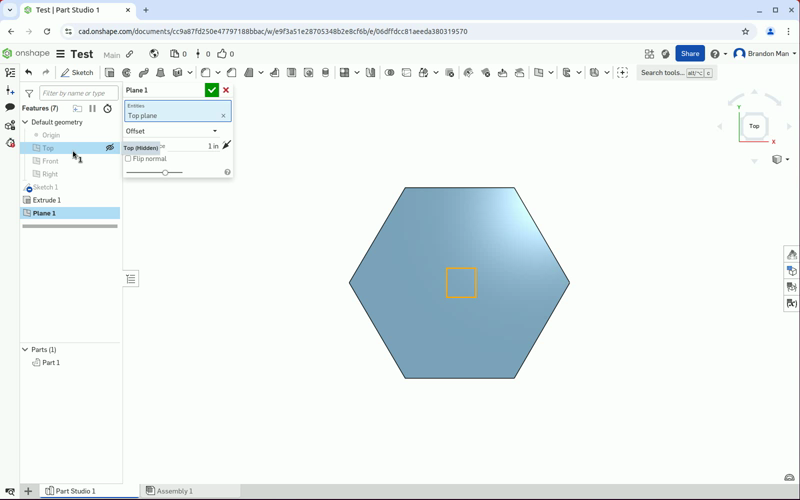
key(tab, 2)
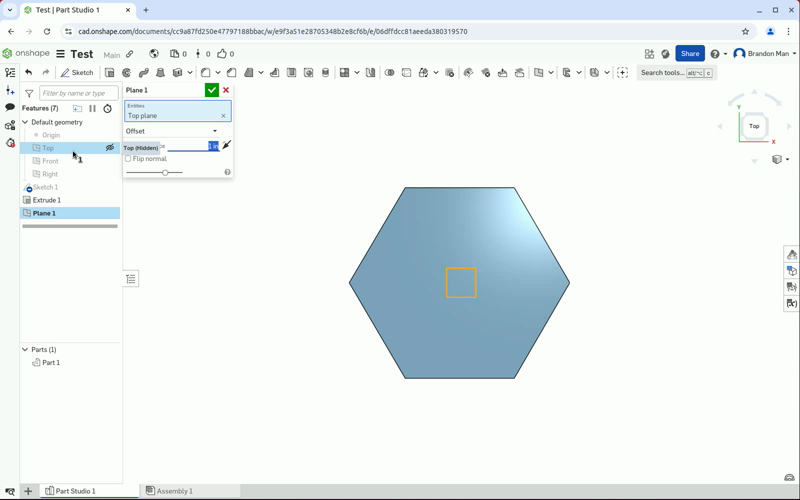
text(15.405)
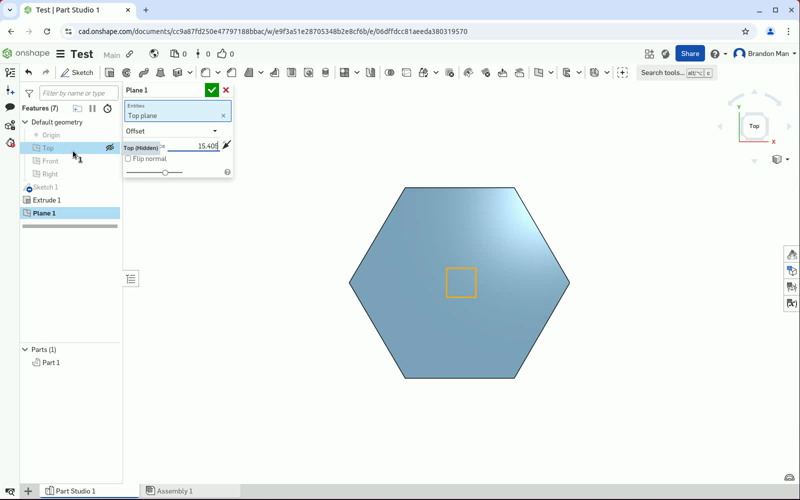
key(enter, 2)
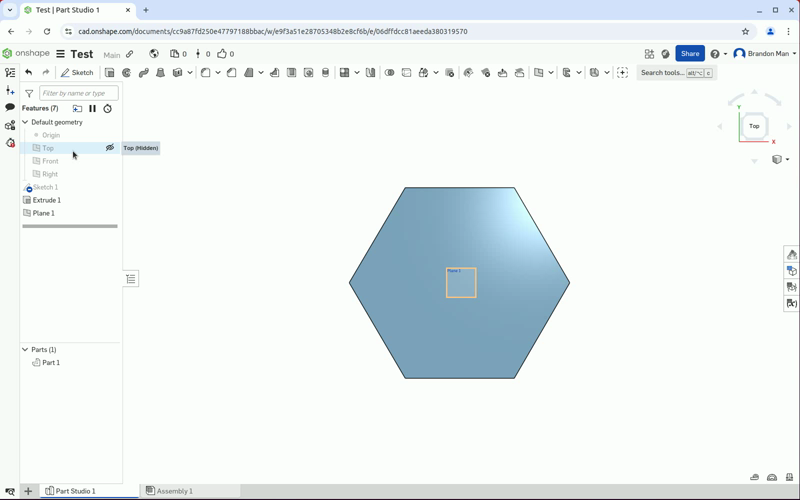
key(shift+s)
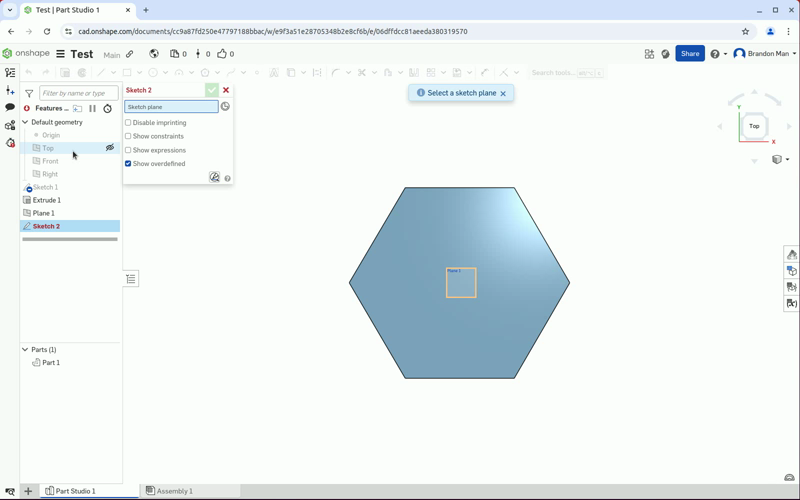
mouse_move(73, 215)
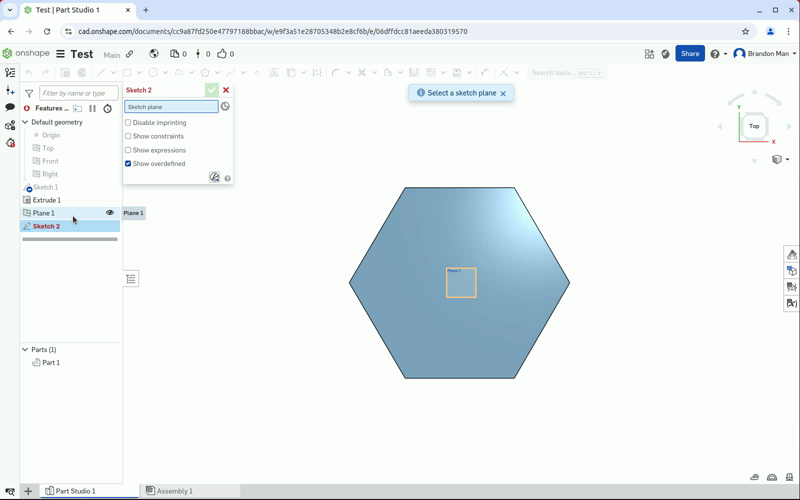
click(73, 215)
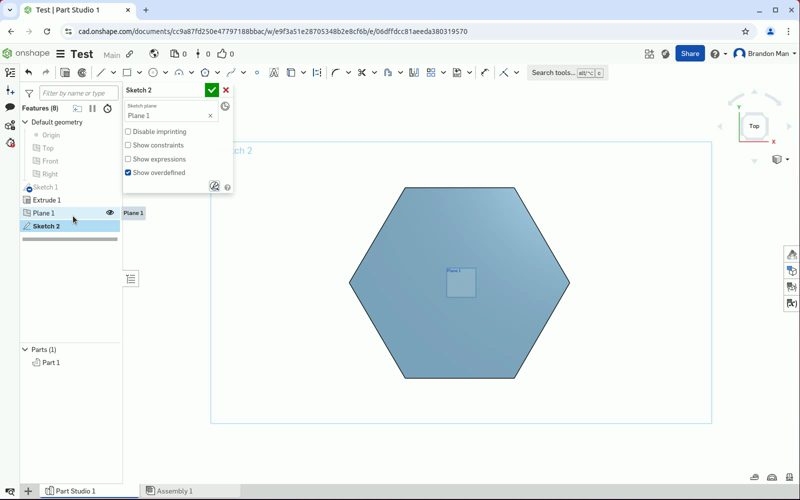
mouse_move(73, 352)
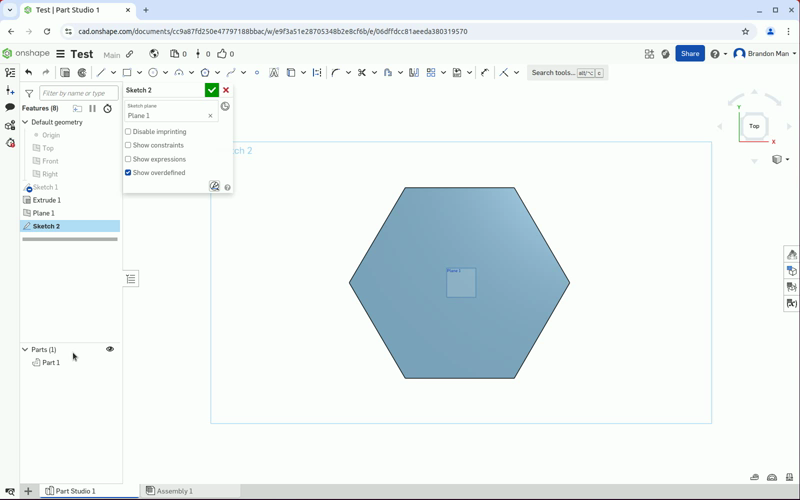
key(y)
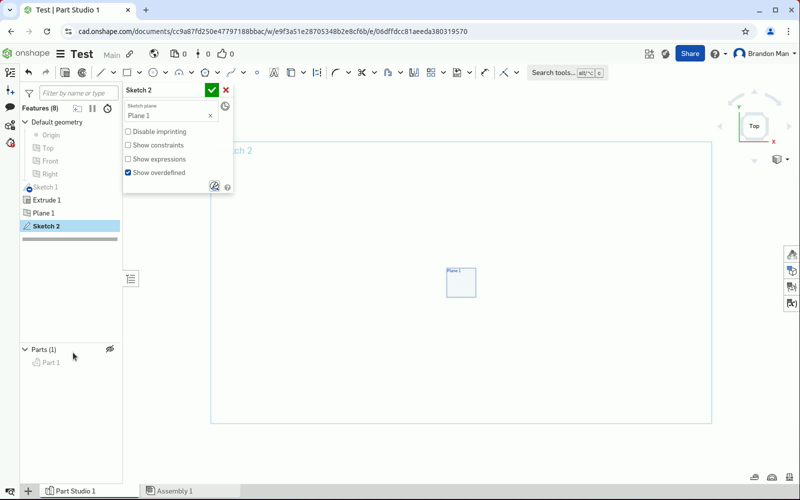
key(c)
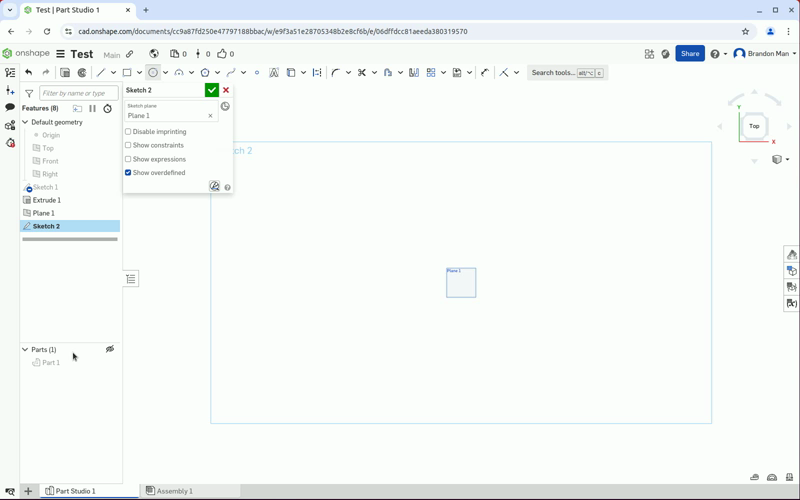
key_down(shift)
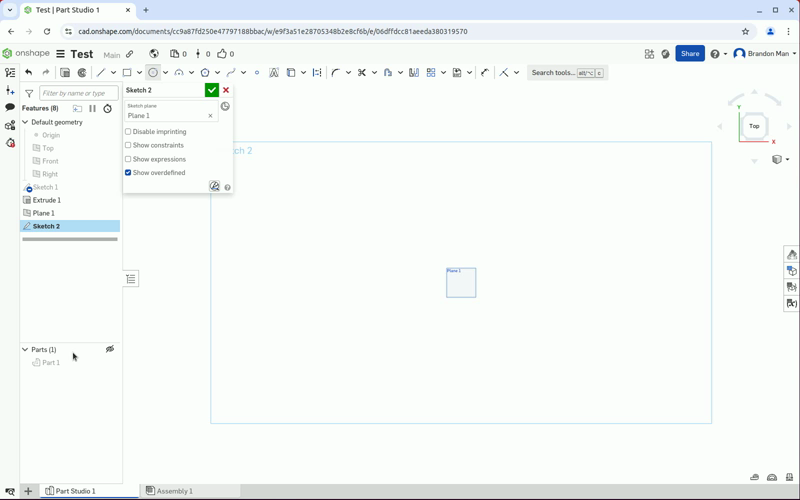
mouse_move(461, 282)
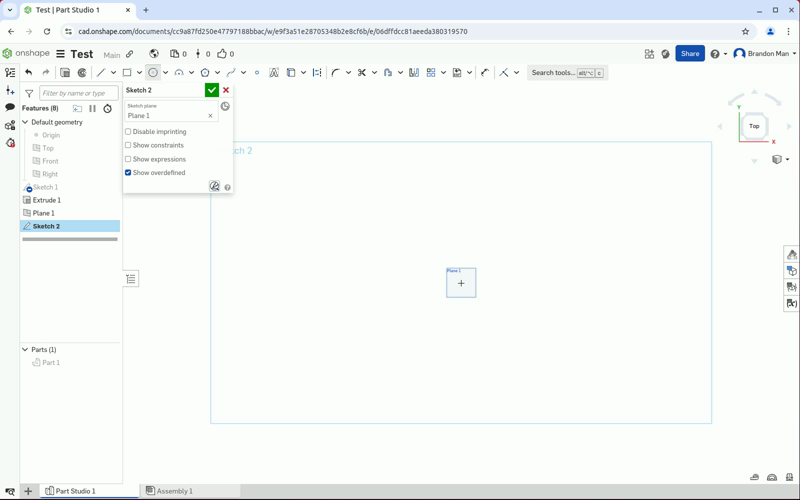
click(461, 282)
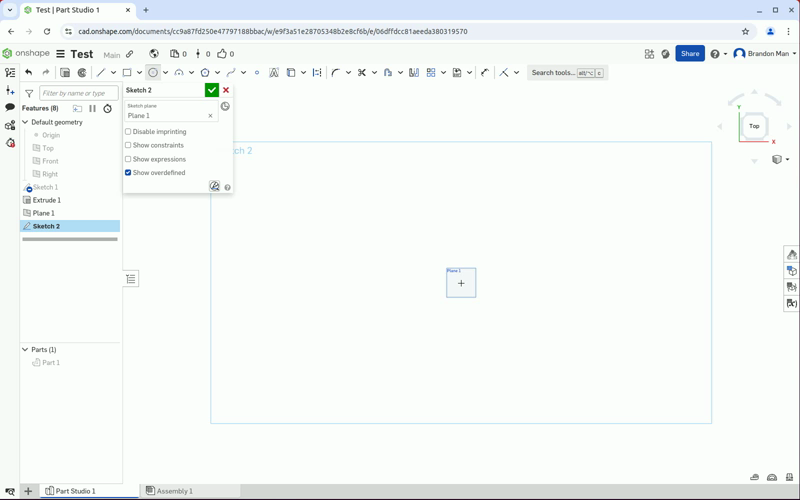
key_up(shift)
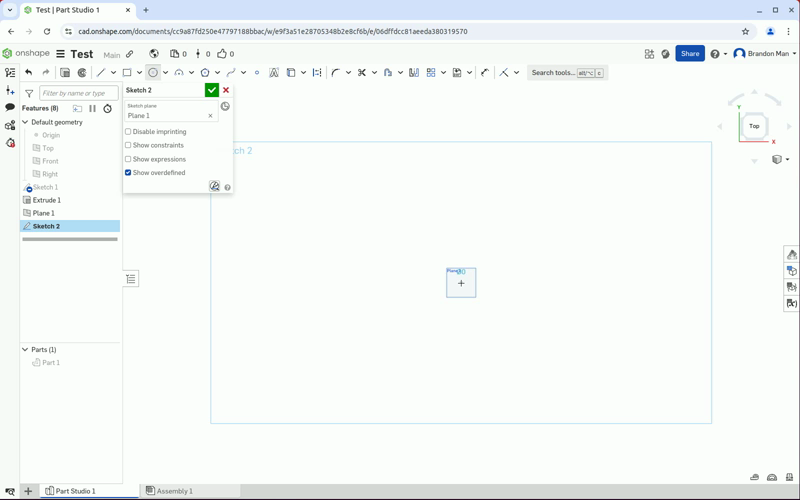
mouse_move(552, 282)
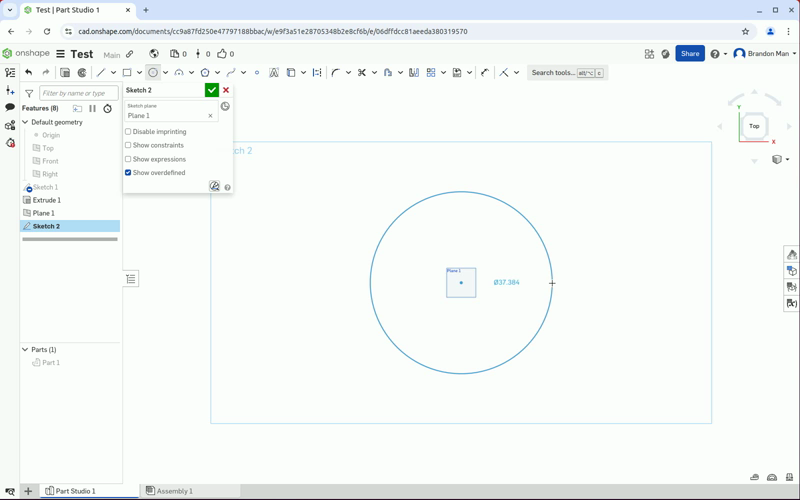
click(552, 282)
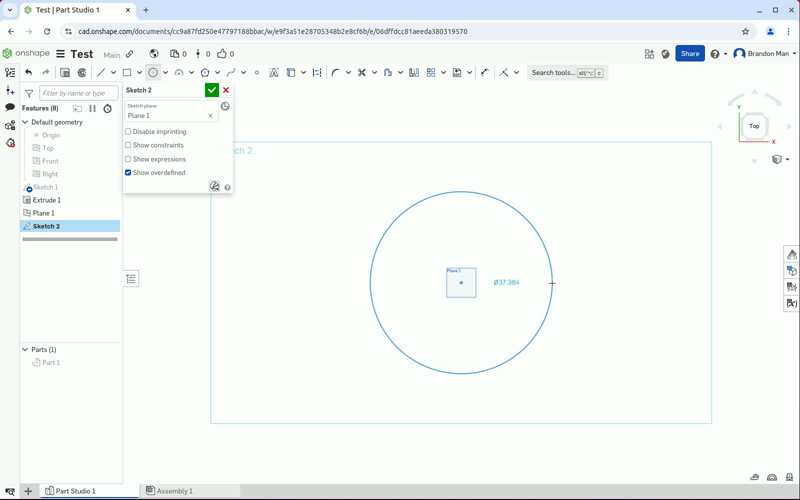
key(esc)
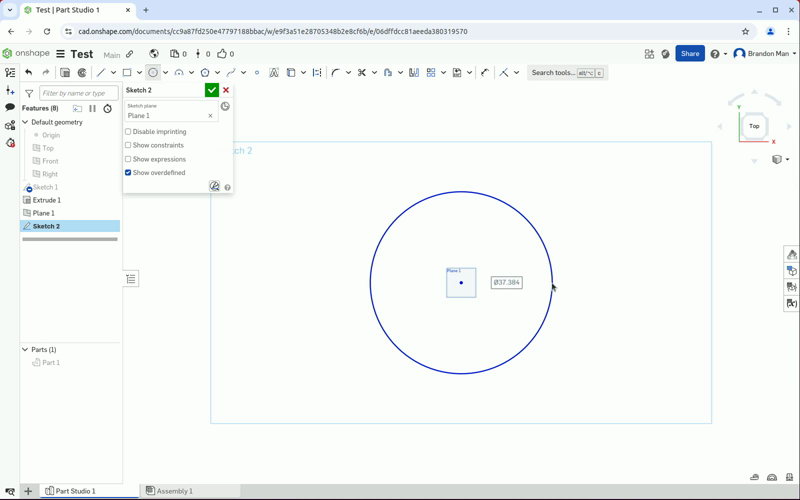
mouse_move(423, 327)
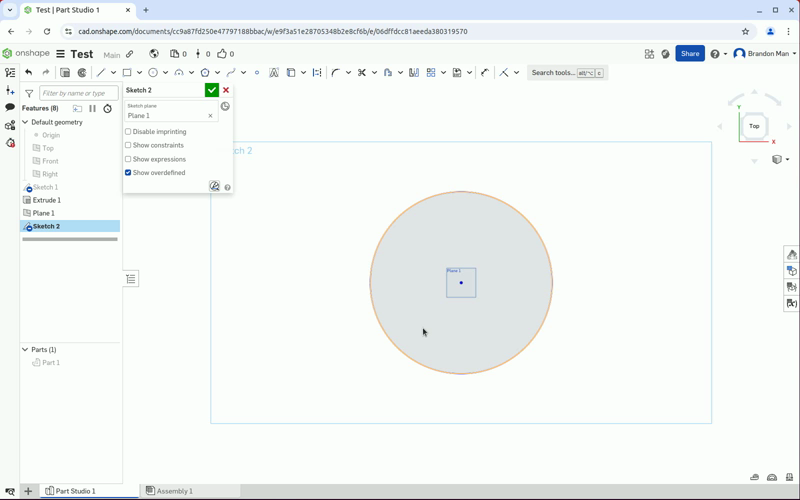
click(423, 327)
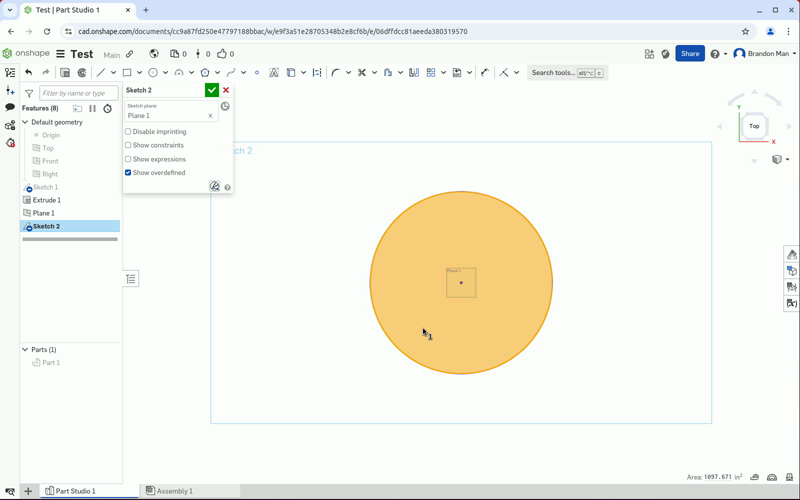
mouse_move(73, 352)
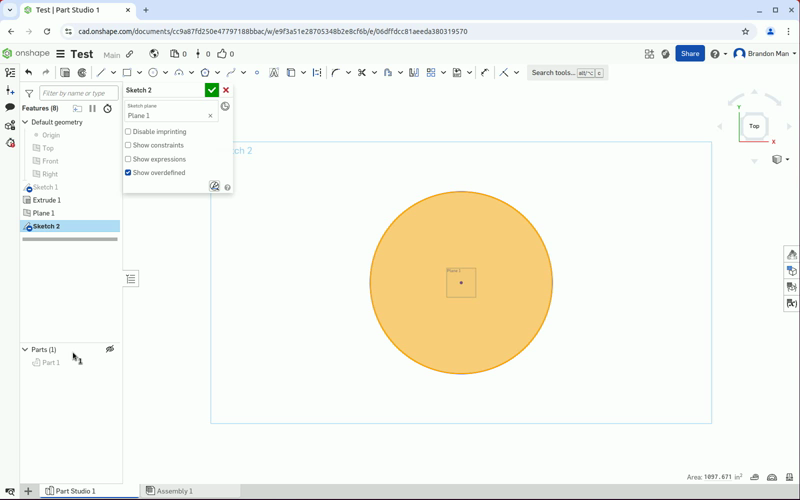
key(shift+y)
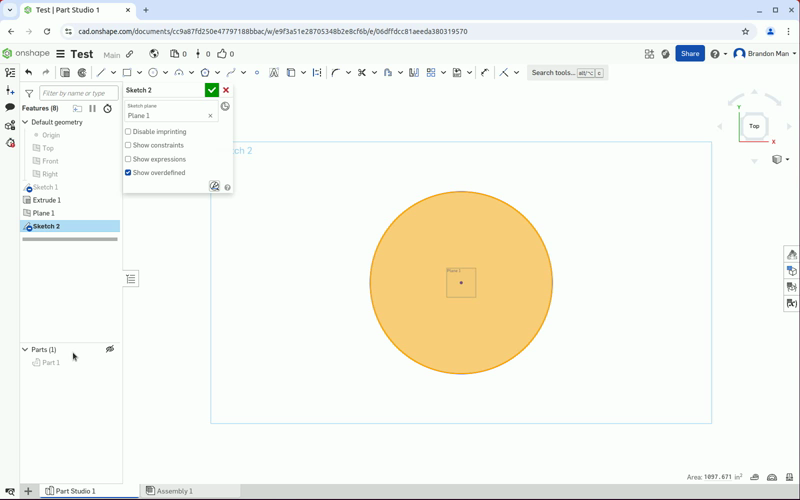
key(shift+e)
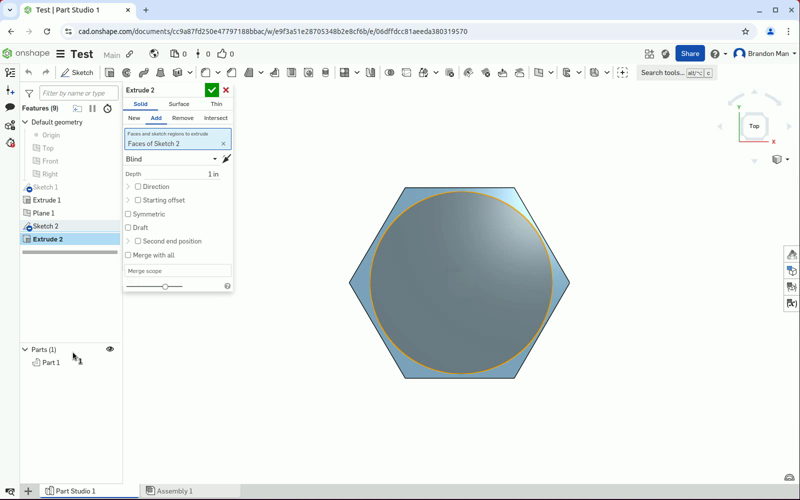
mouse_move(143, 106)
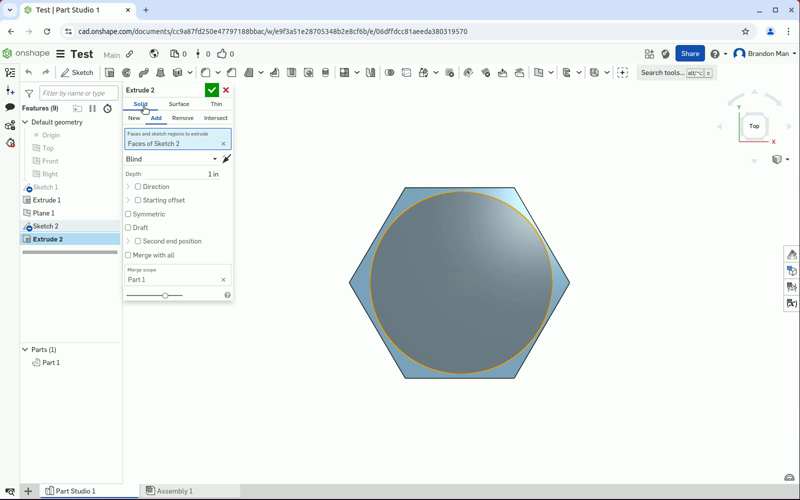
click(143, 106)
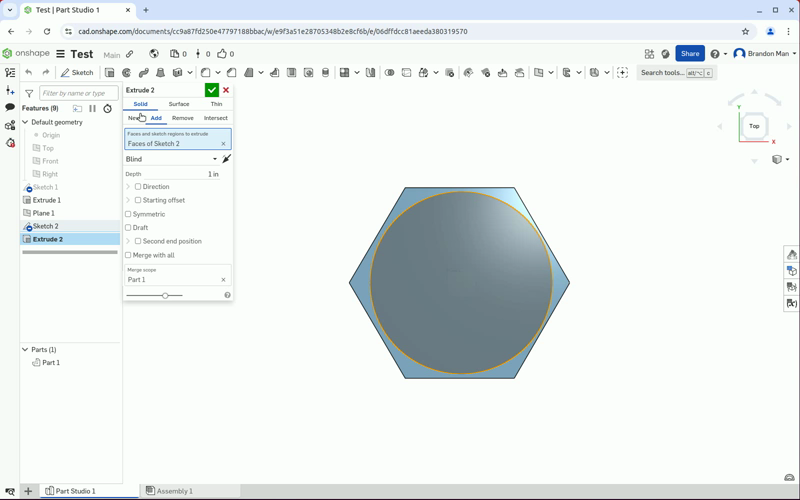
mouse_move(137, 120)
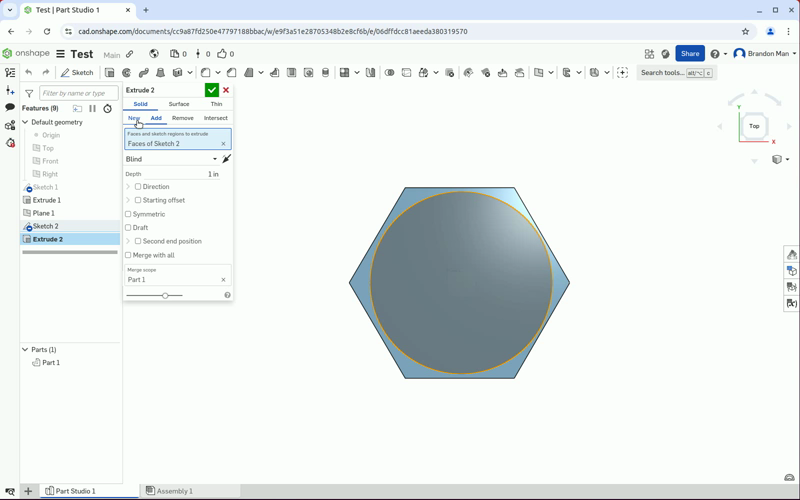
click(137, 120)
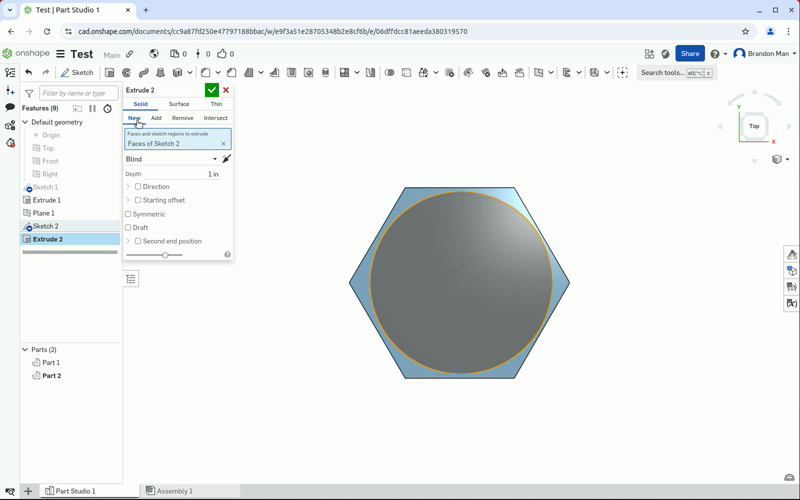
key(tab, 4)
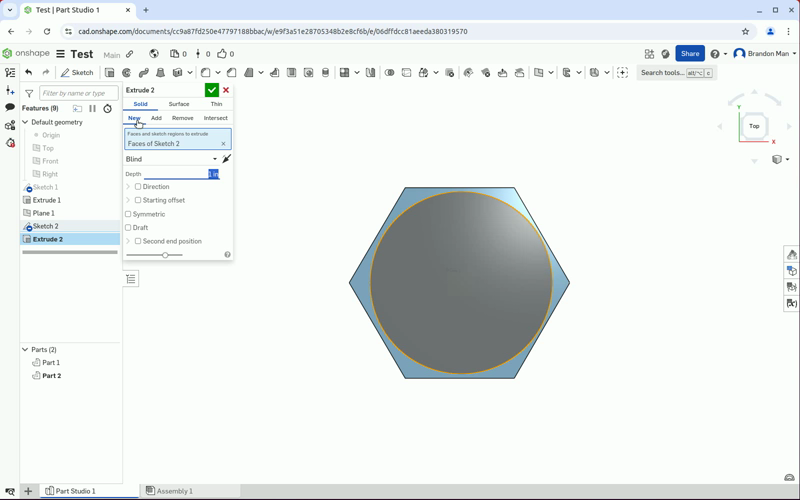
text(7.703)
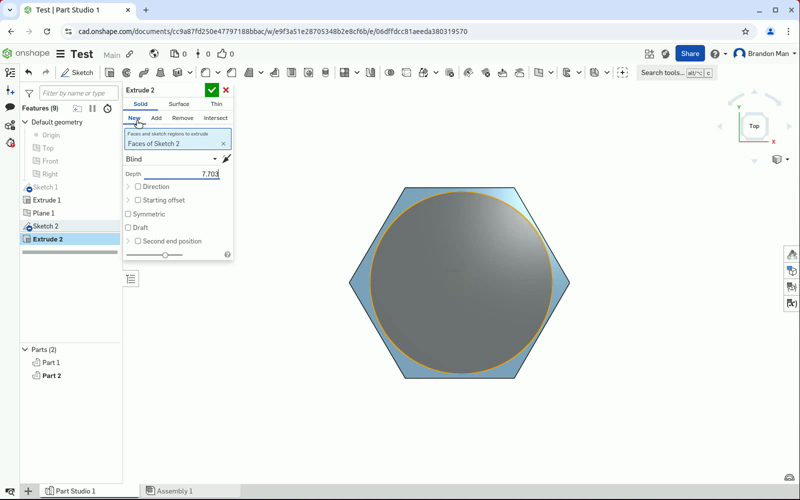
key(enter)
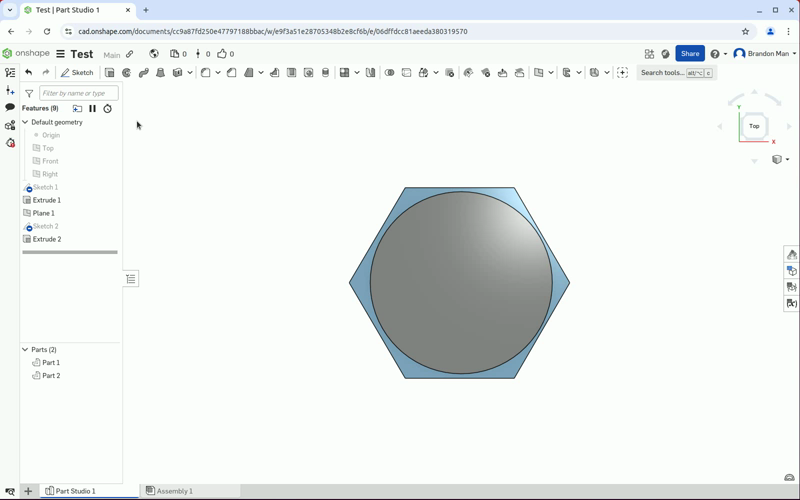
key(shift+h)
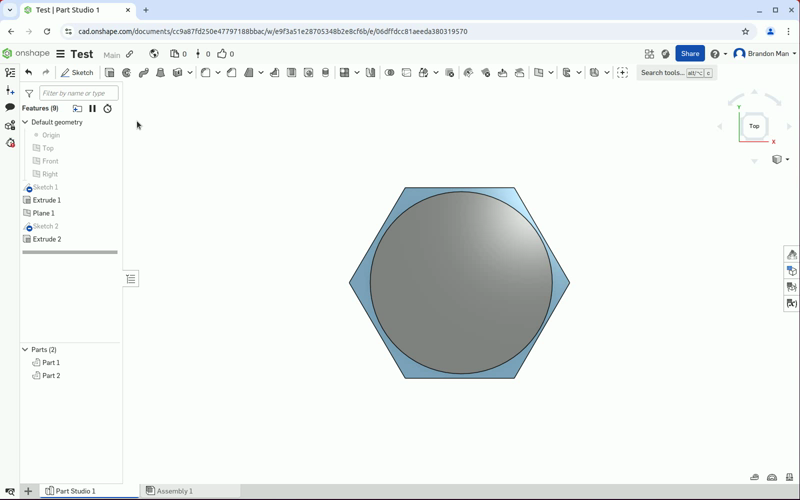
key(shift+h)
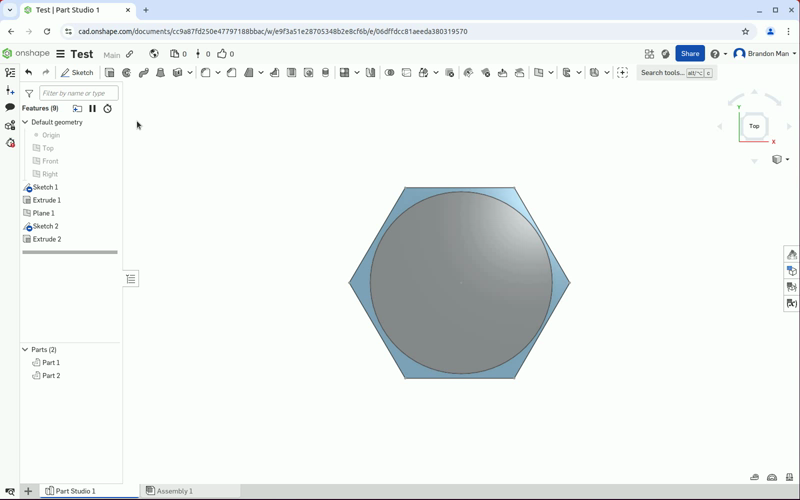
key(shift+7)
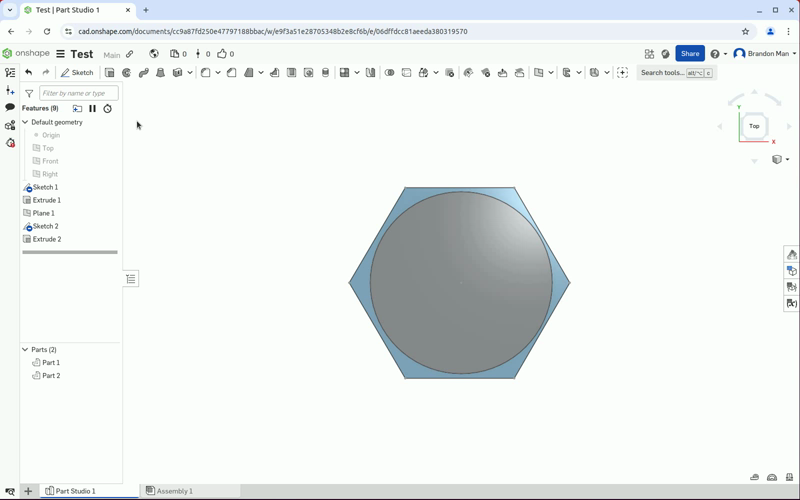
key(up, 3)
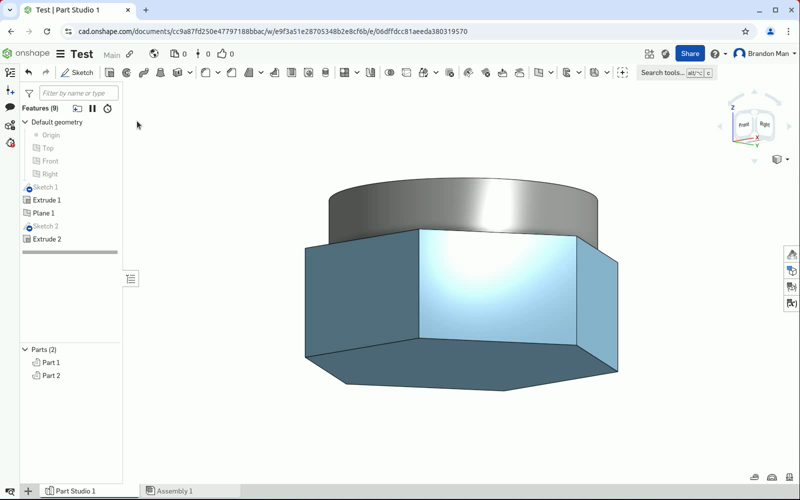
key(left, 3)
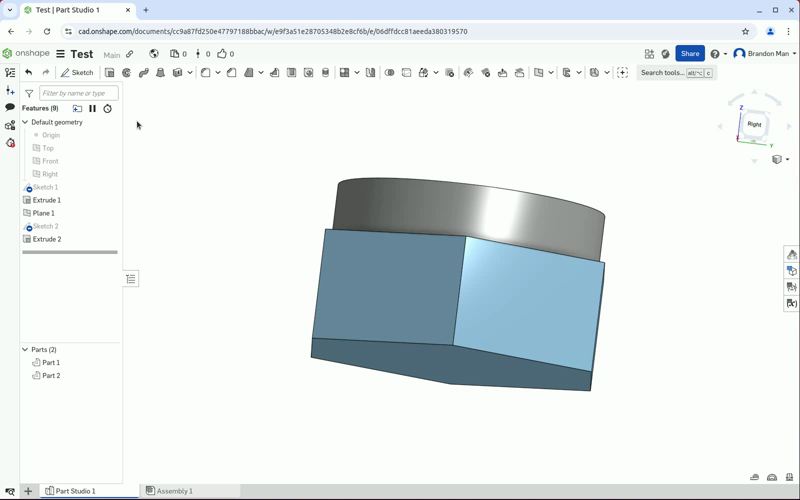
key(right, 3)
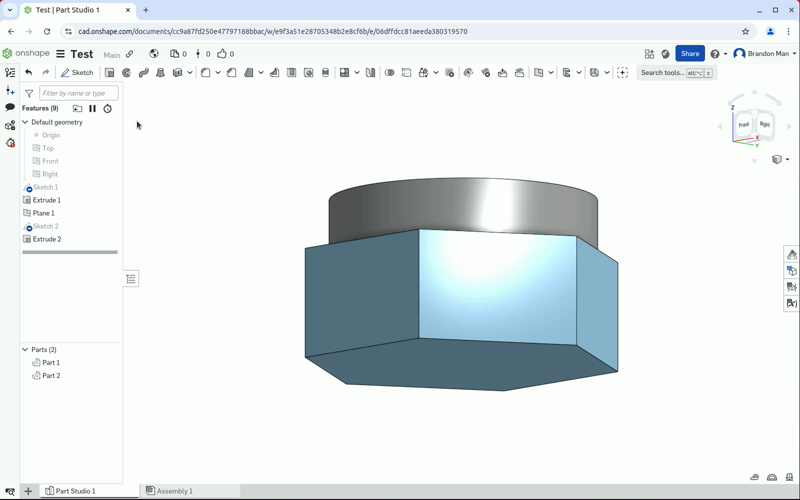
key(down, 3)
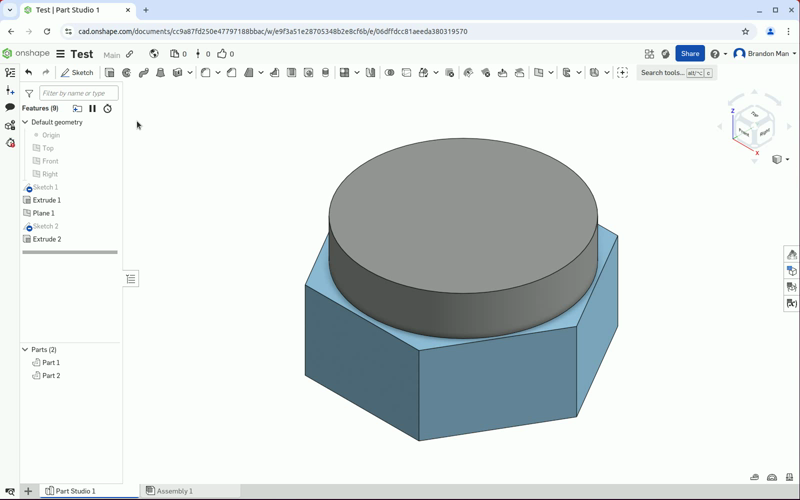
mouse_move(73, 189)
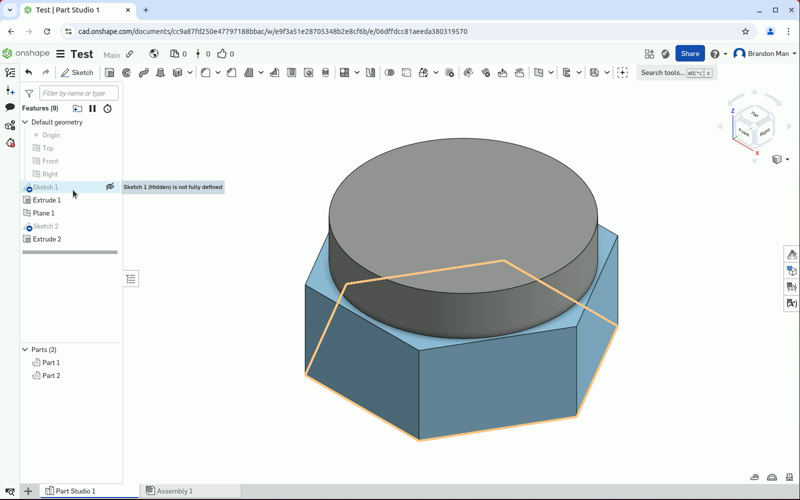
click(73, 189)